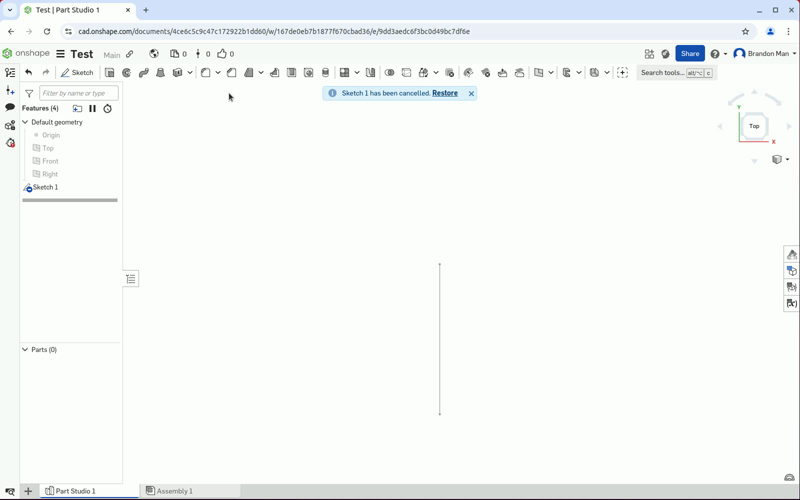
key(shift+h)
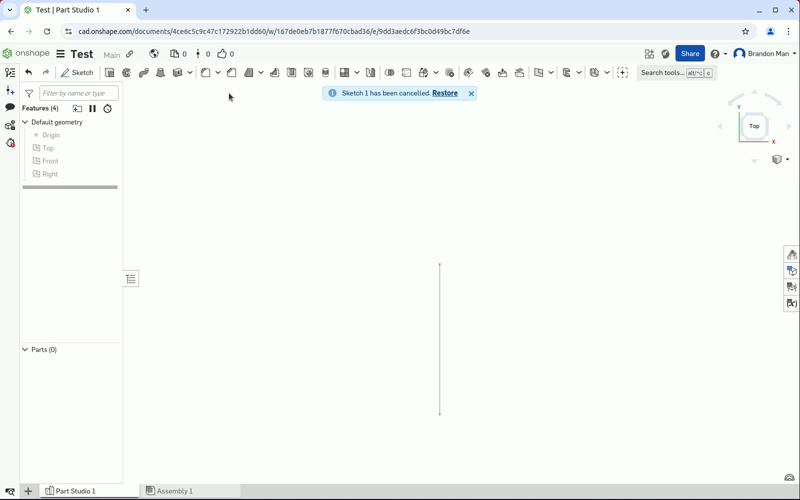
key(shift+s)
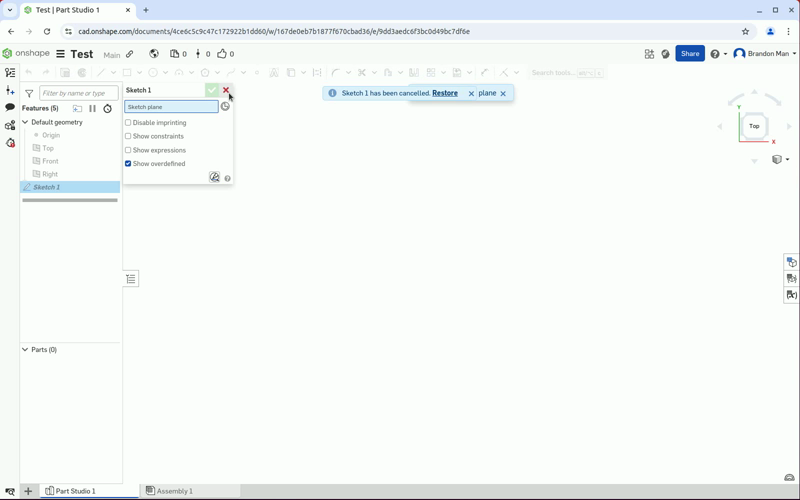
mouse_move(73, 150)
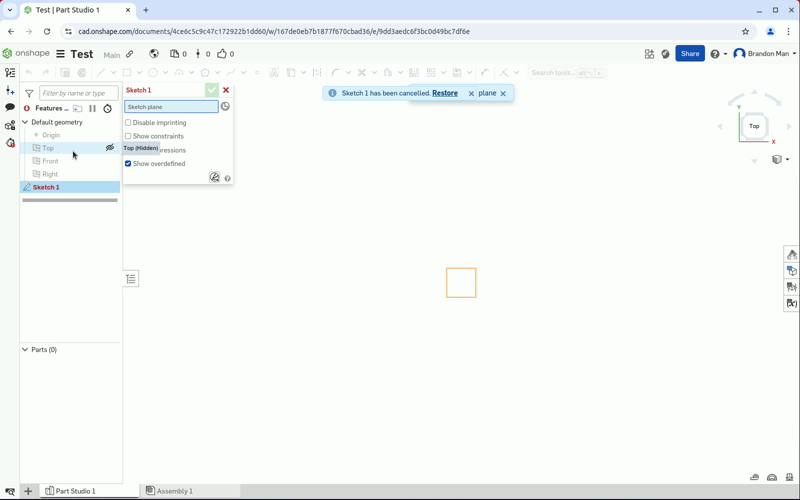
click(73, 150)
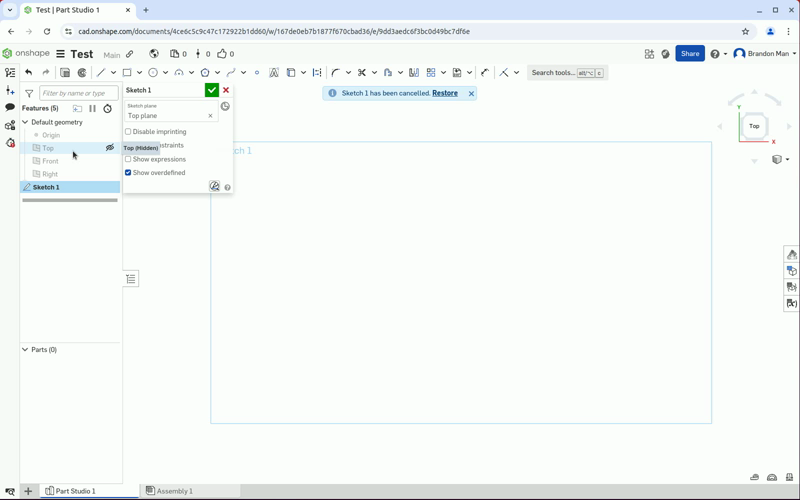
mouse_move(73, 352)
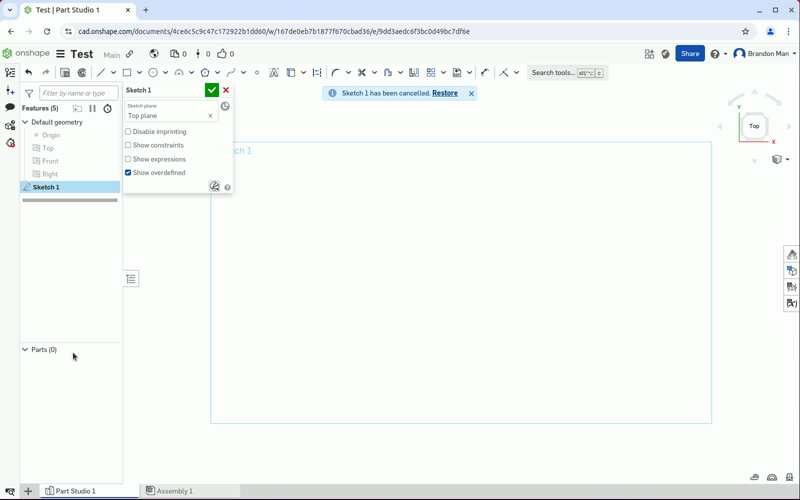
key(y)
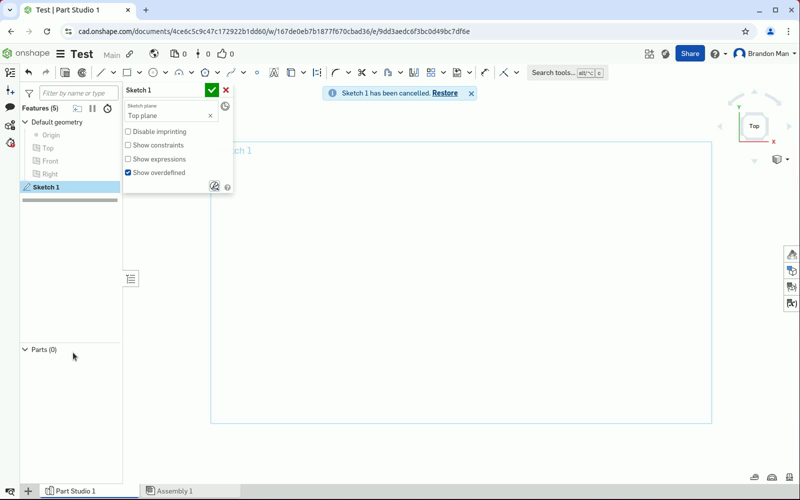
key(c)
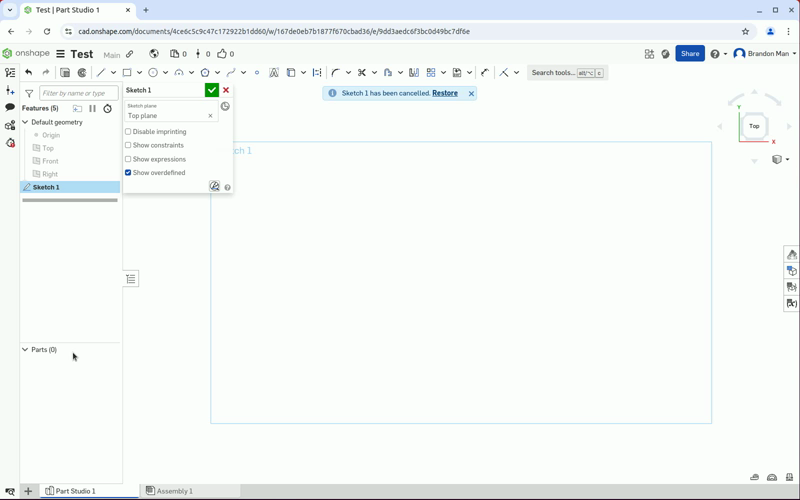
key_down(shift)
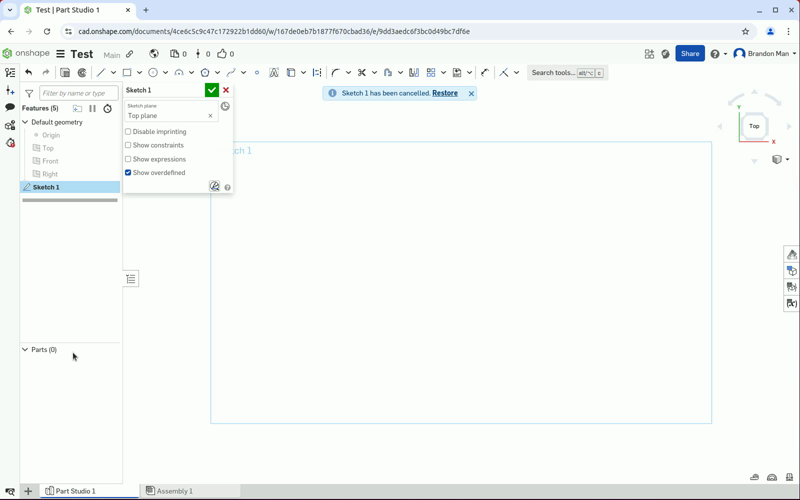
mouse_move(460, 282)
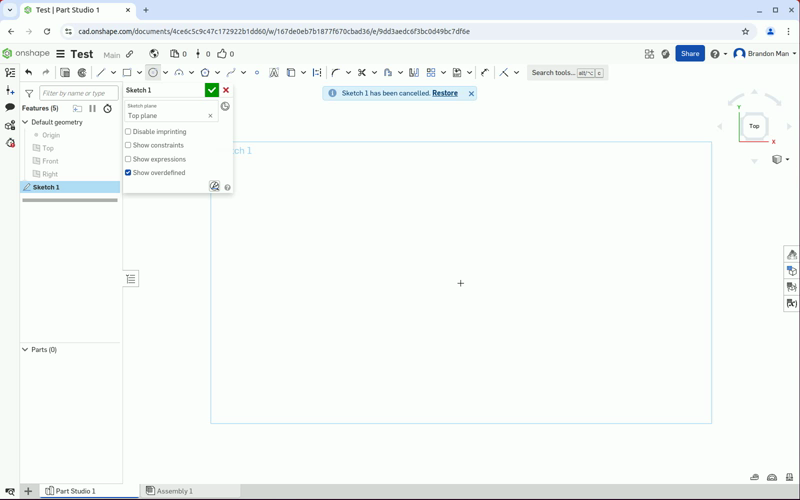
click(460, 282)
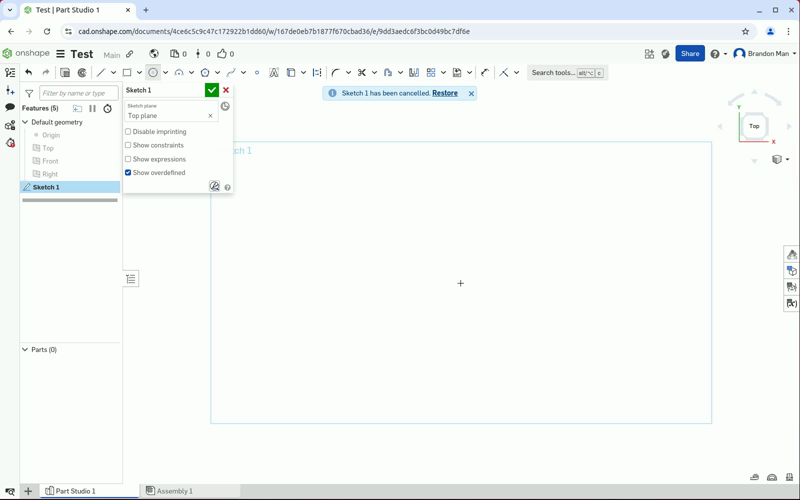
key_up(shift)
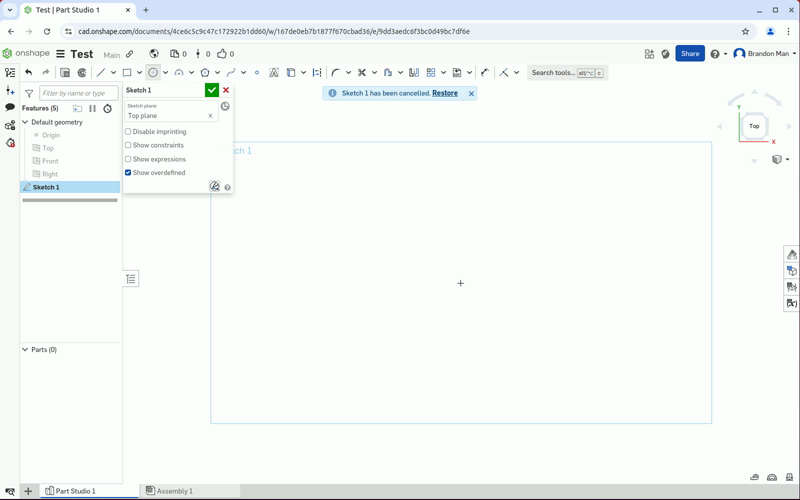
mouse_move(479, 282)
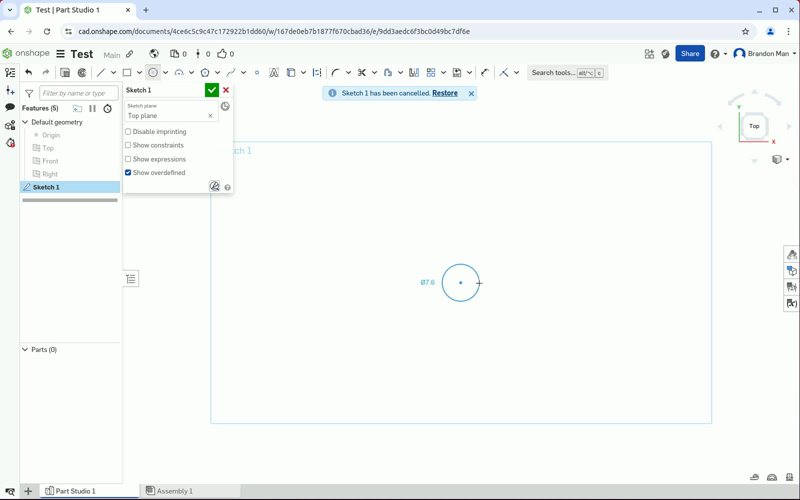
click(479, 282)
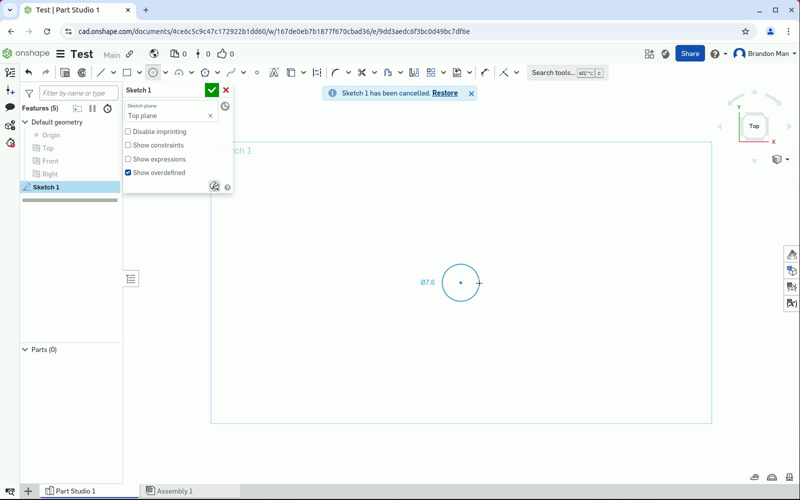
key(esc)
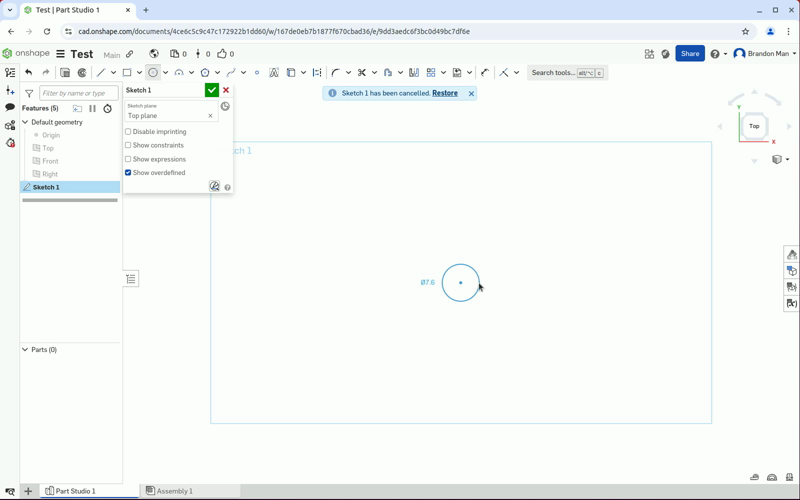
key(c)
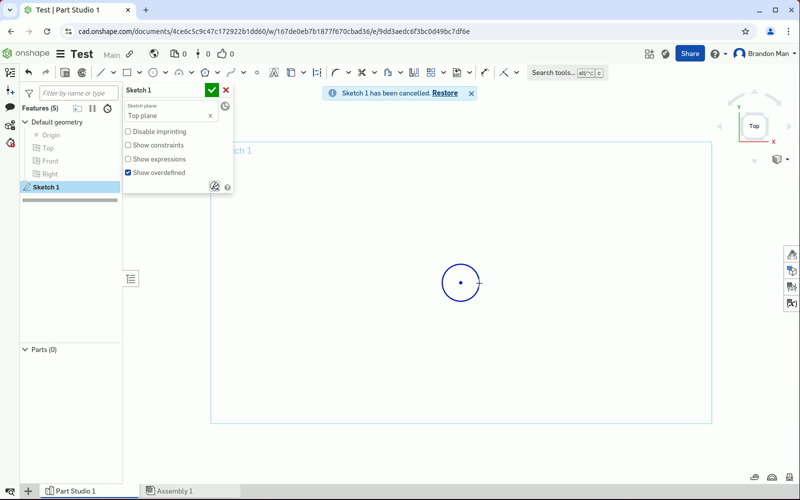
key_down(shift)
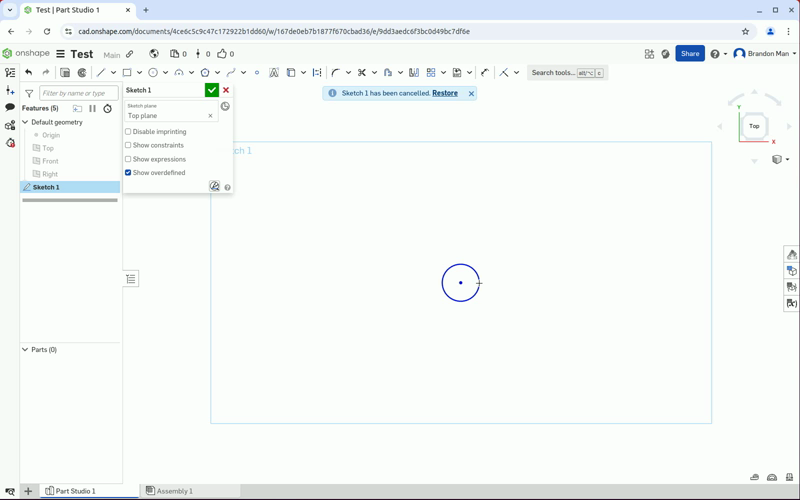
mouse_move(460, 282)
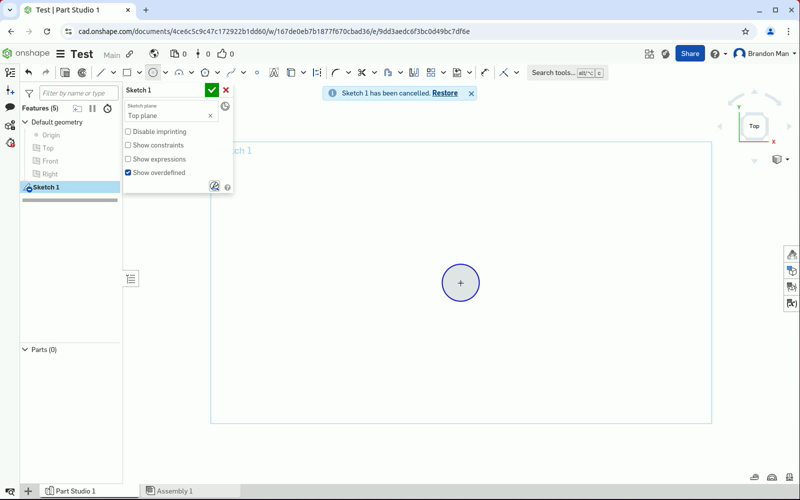
click(460, 282)
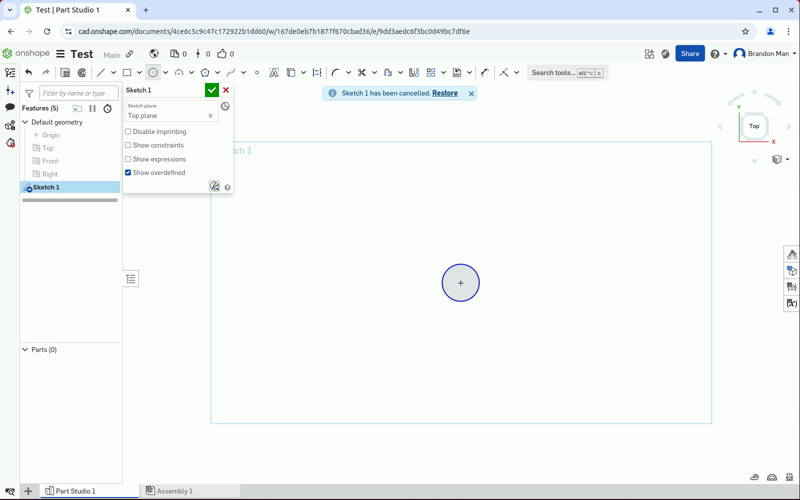
key_up(shift)
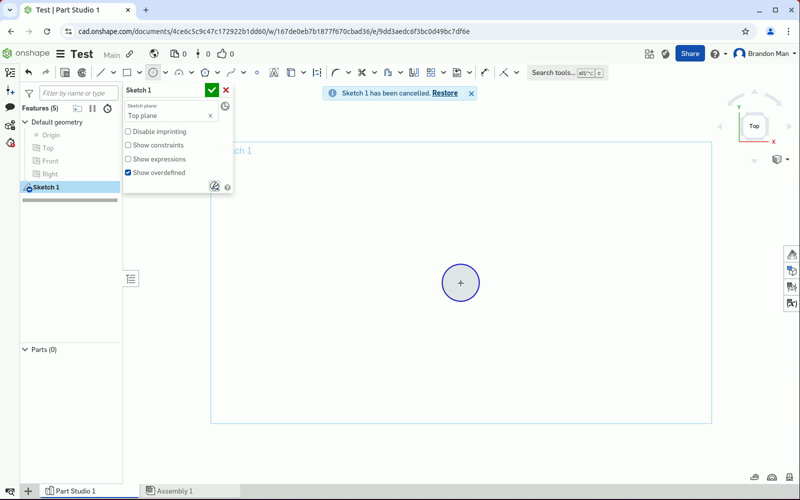
mouse_move(468, 282)
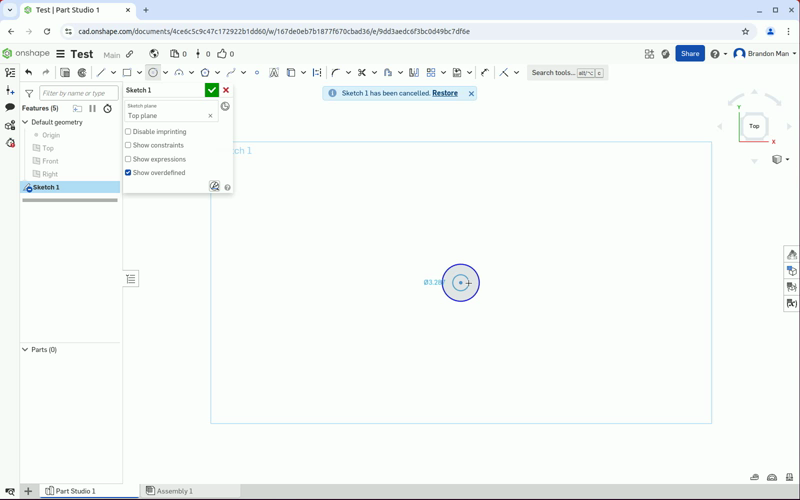
click(468, 282)
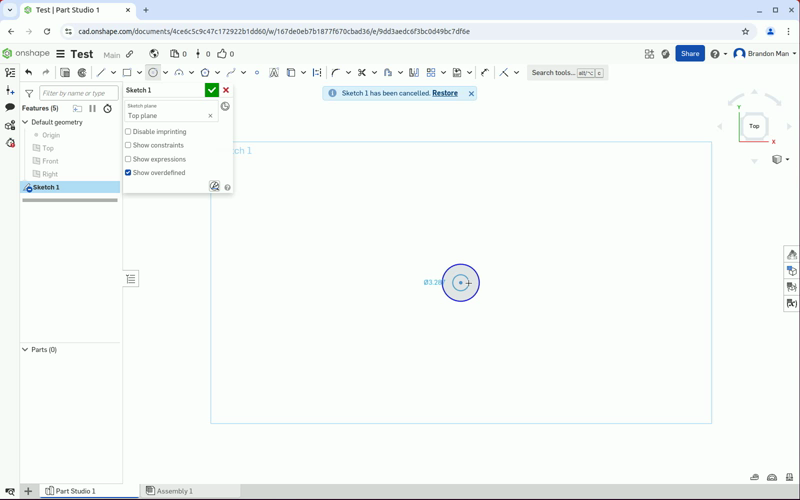
key(esc)
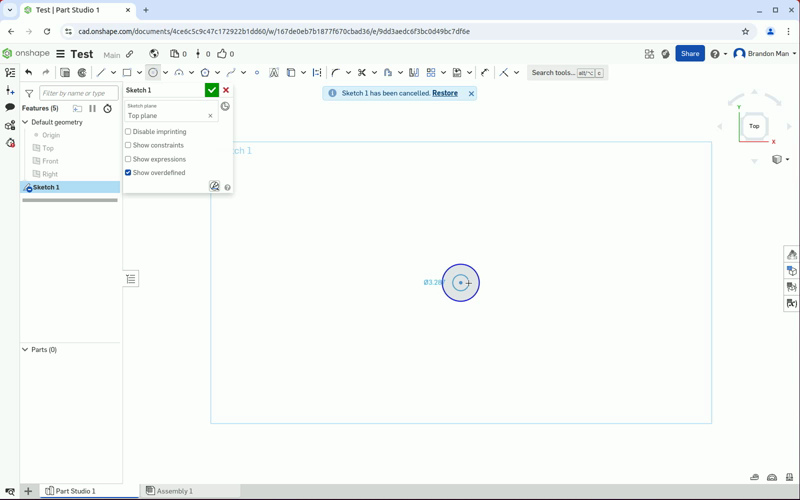
mouse_move(456, 274)
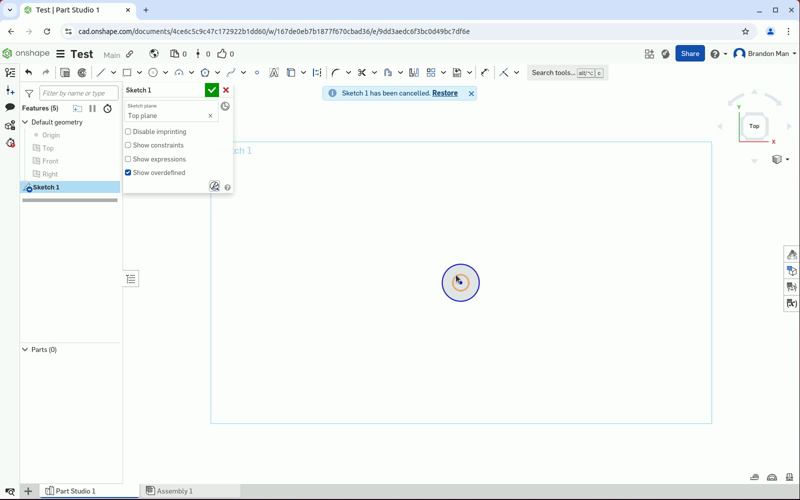
scroll(6)
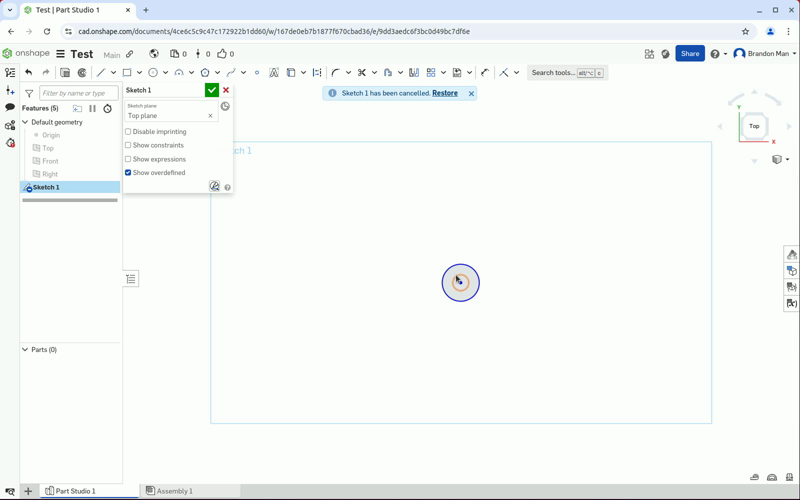
scroll(6)
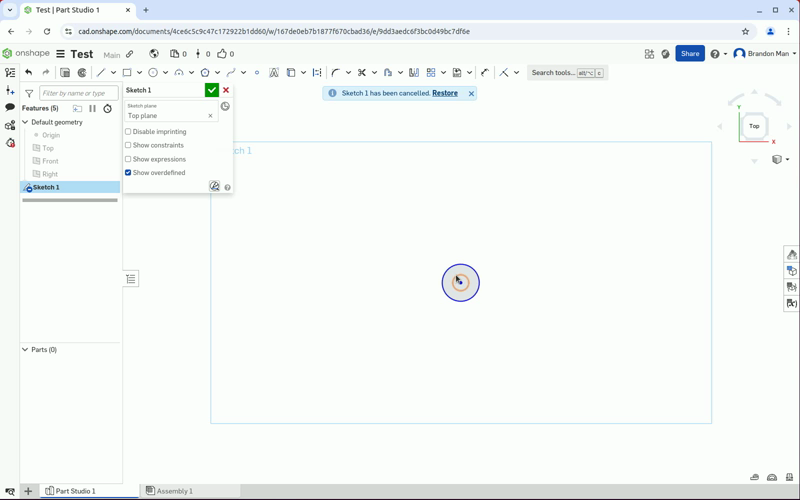
scroll(6)
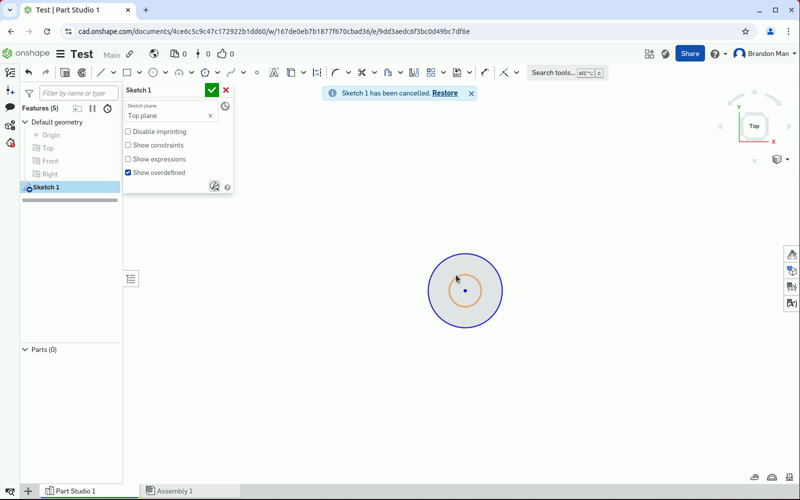
scroll(6)
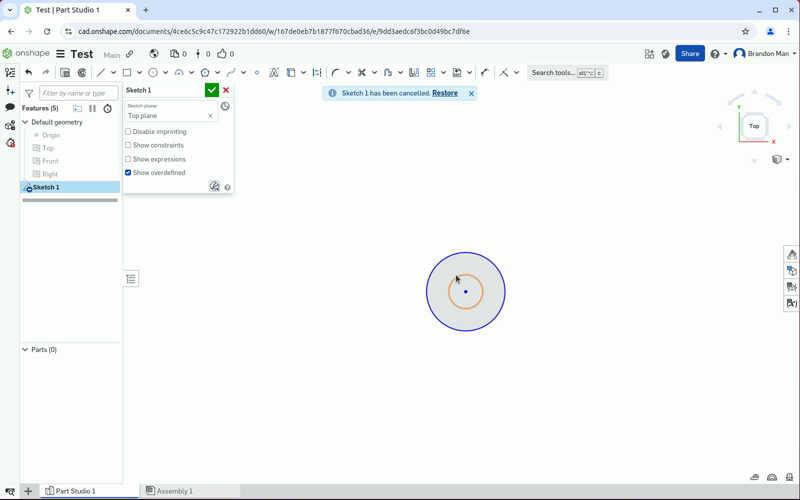
scroll(6)
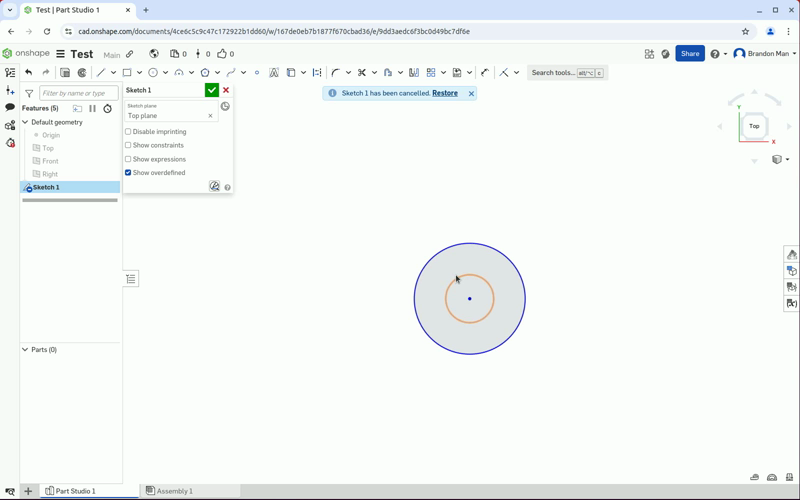
scroll(6)
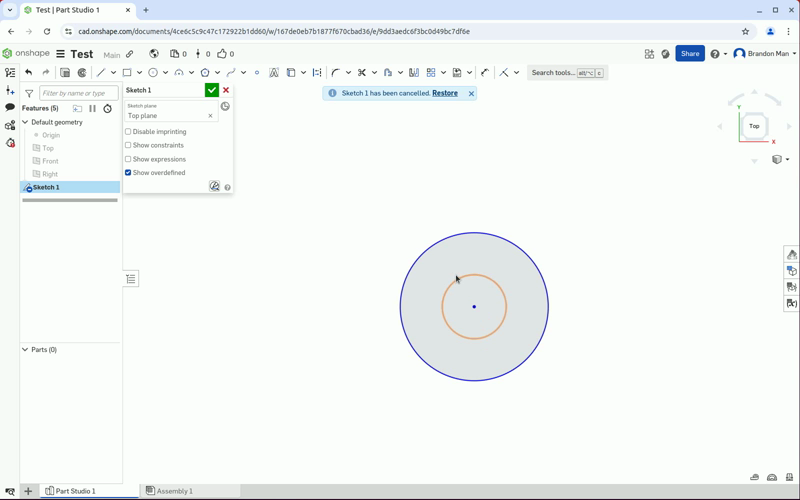
scroll(6)
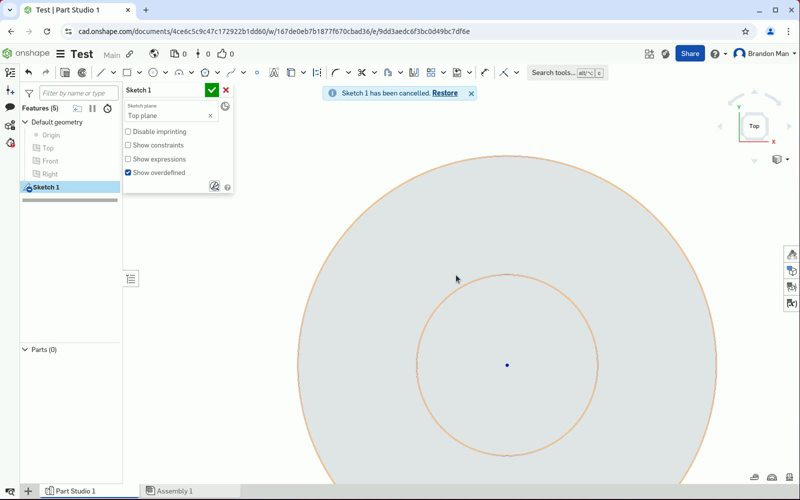
click(456, 274)
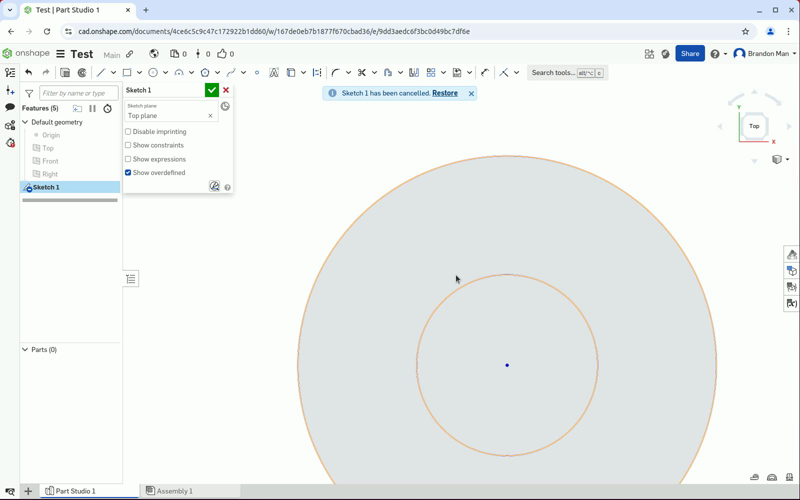
scroll(-6)
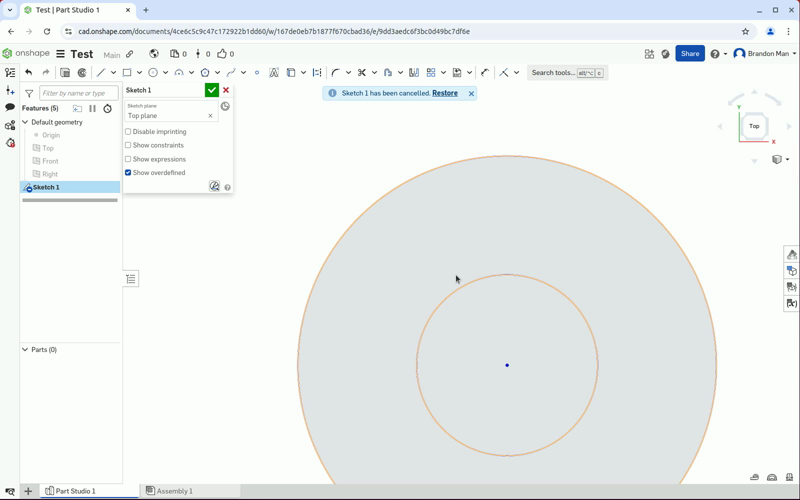
scroll(-6)
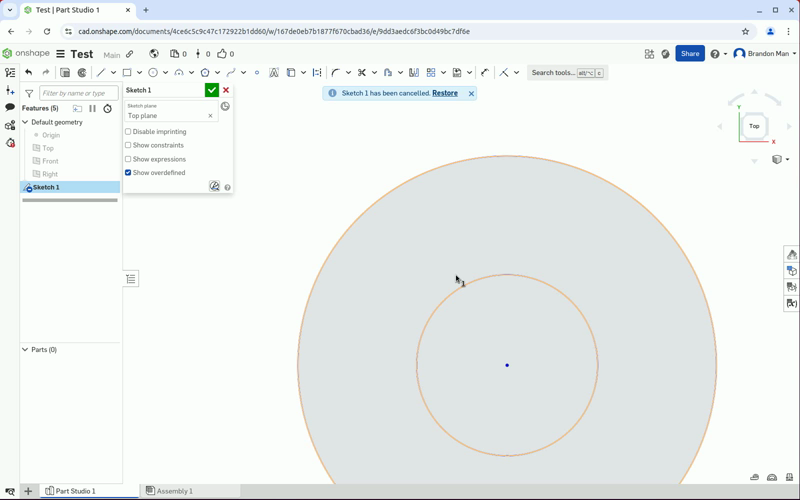
scroll(-6)
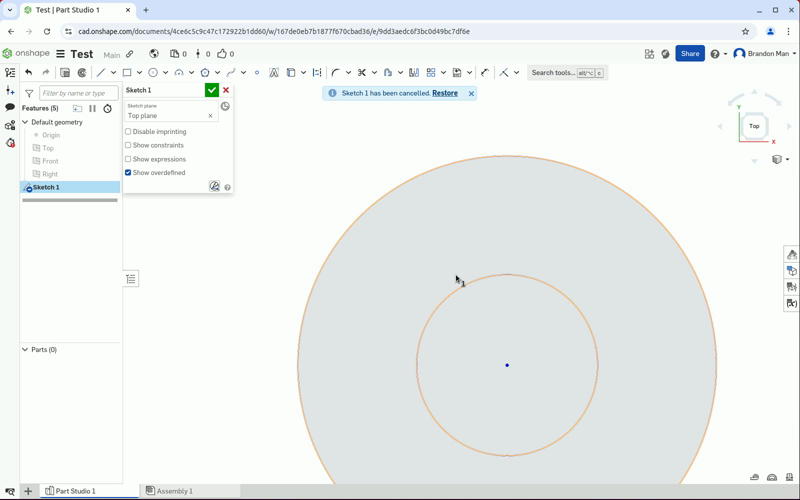
scroll(-6)
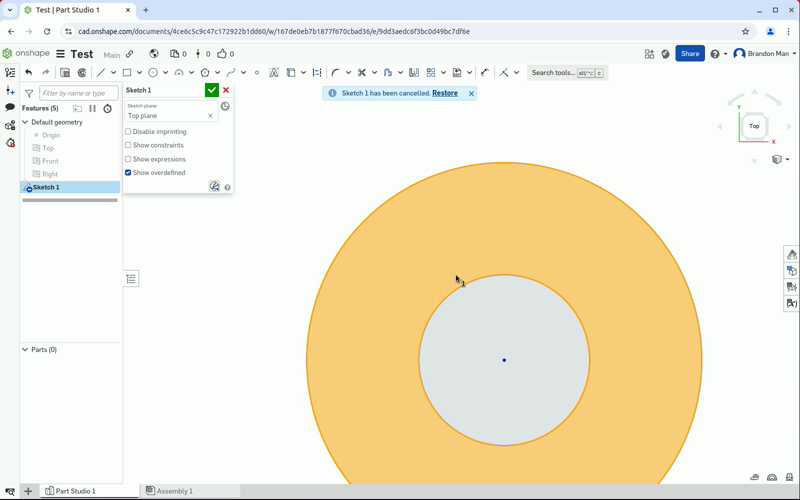
scroll(-6)
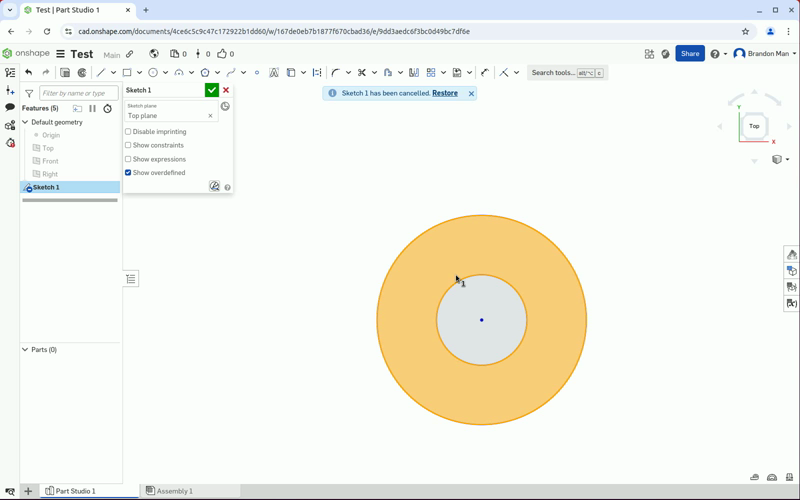
scroll(-6)
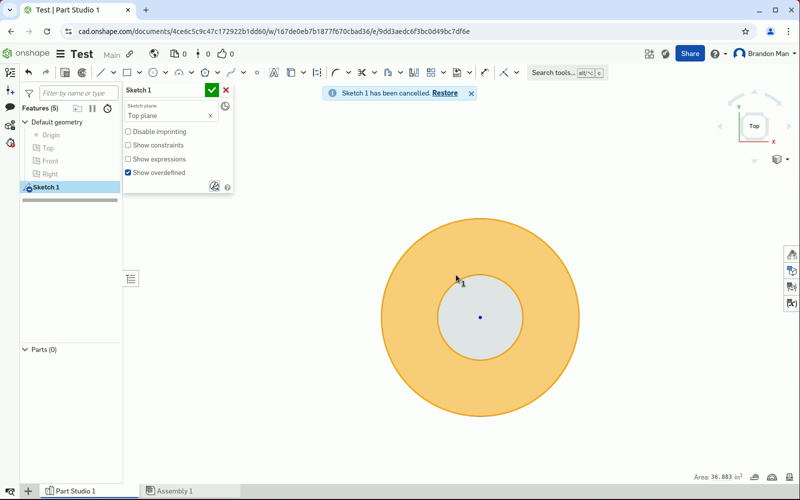
scroll(-6)
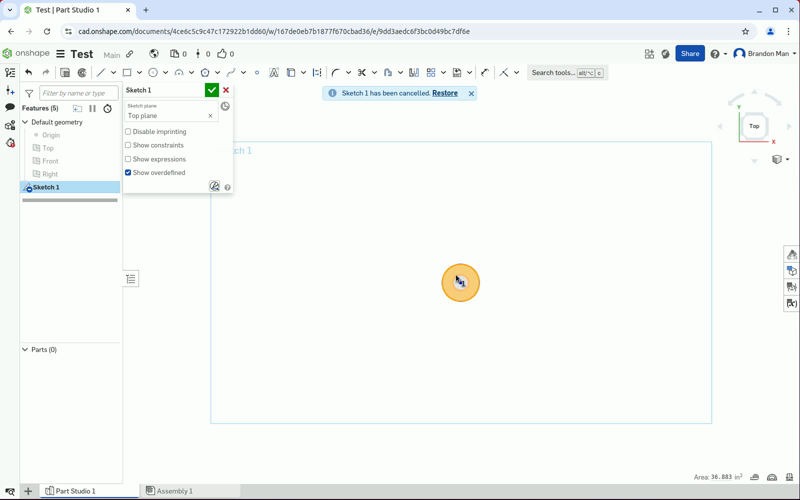
mouse_move(73, 352)
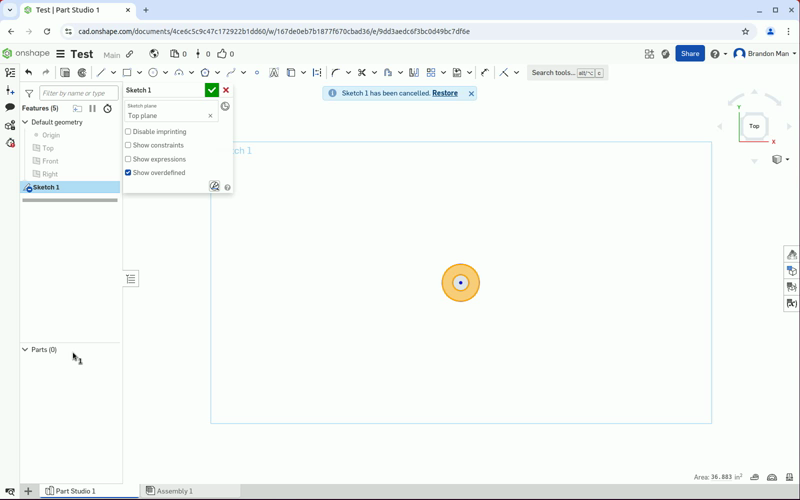
key(shift+y)
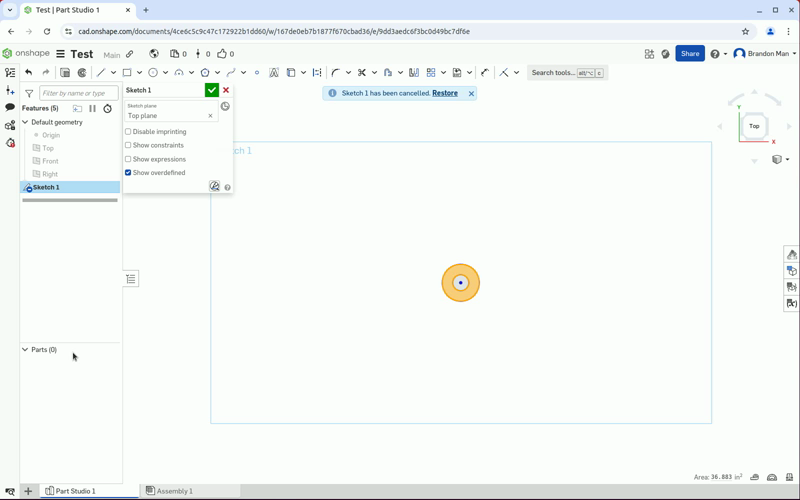
key(shift+e)
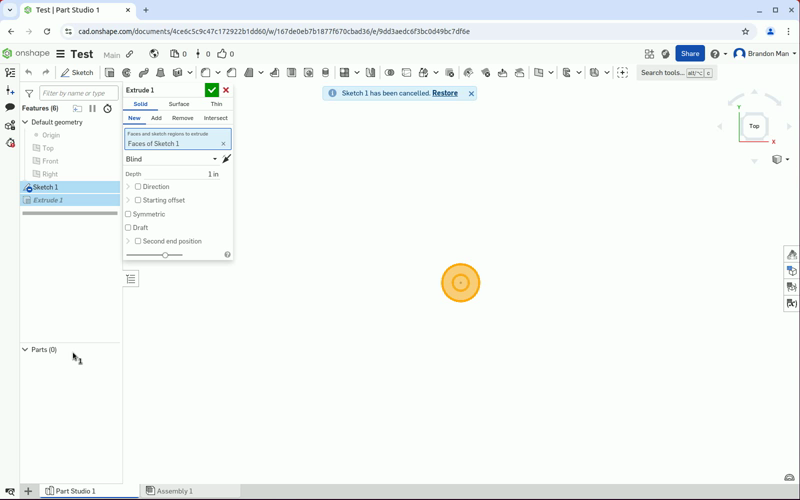
mouse_move(143, 106)
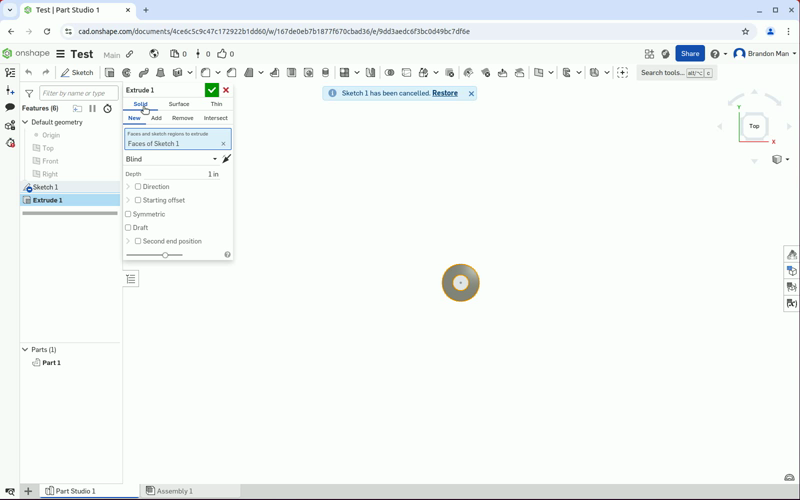
click(143, 106)
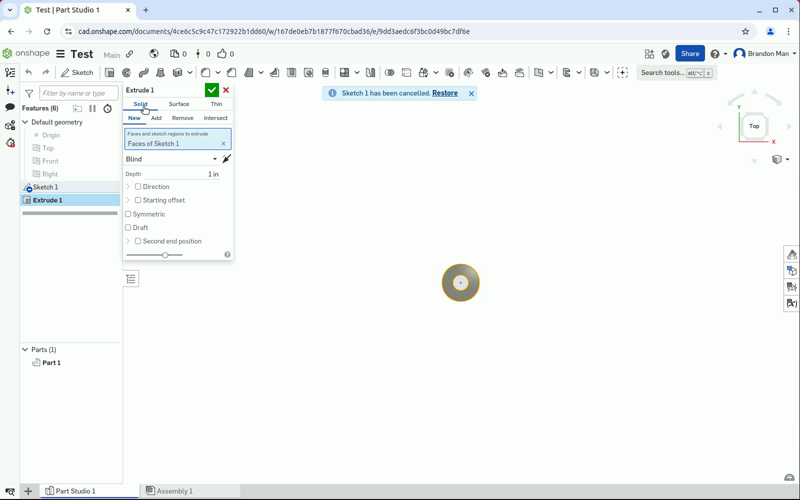
mouse_move(137, 120)
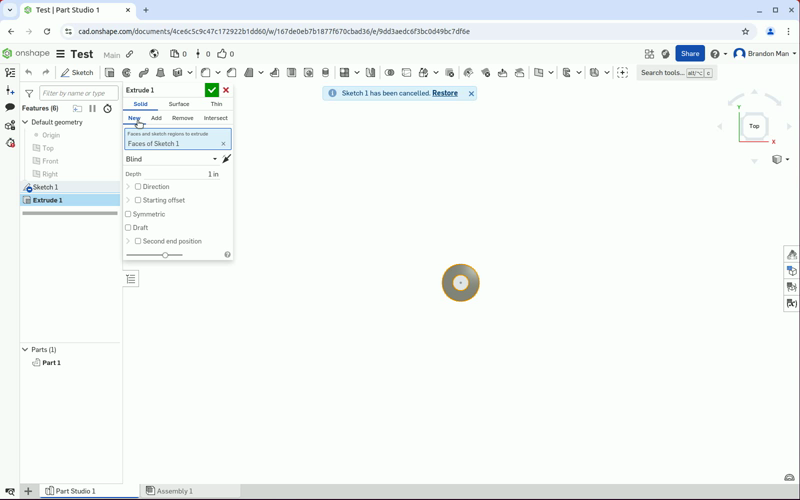
click(137, 120)
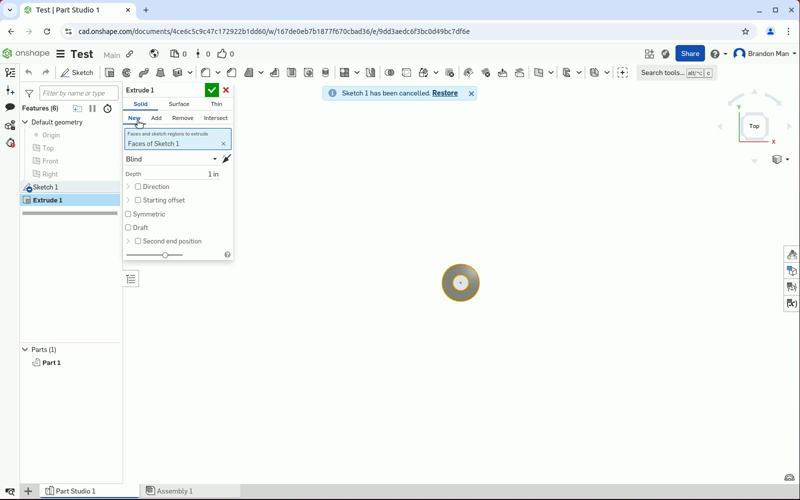
key(tab, 4)
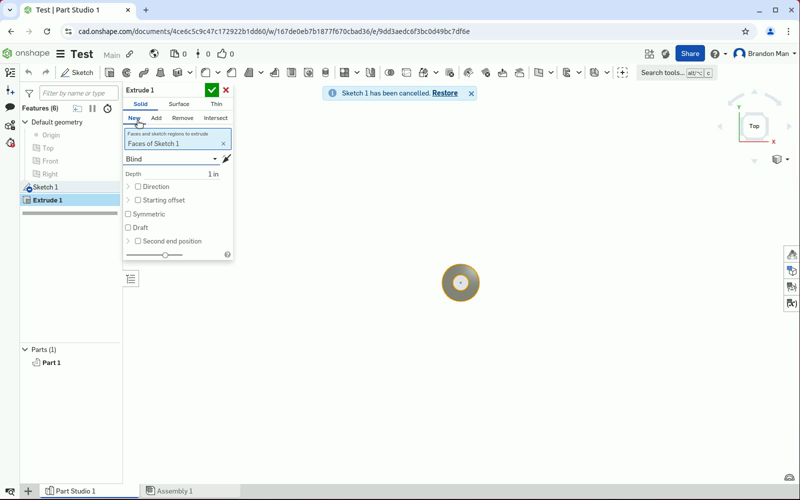
text(2.648)
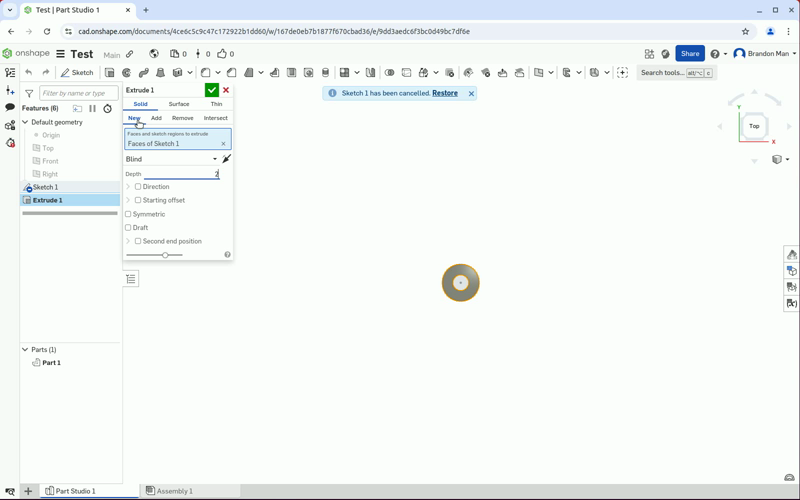
key(enter)
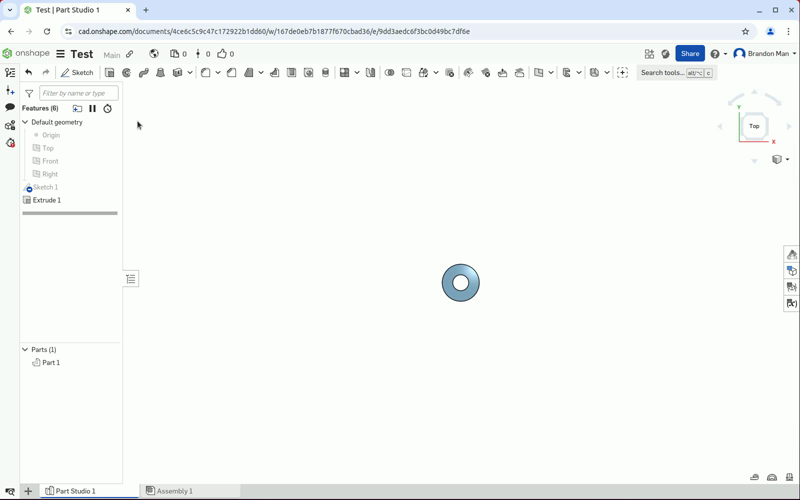
key(shift+h)
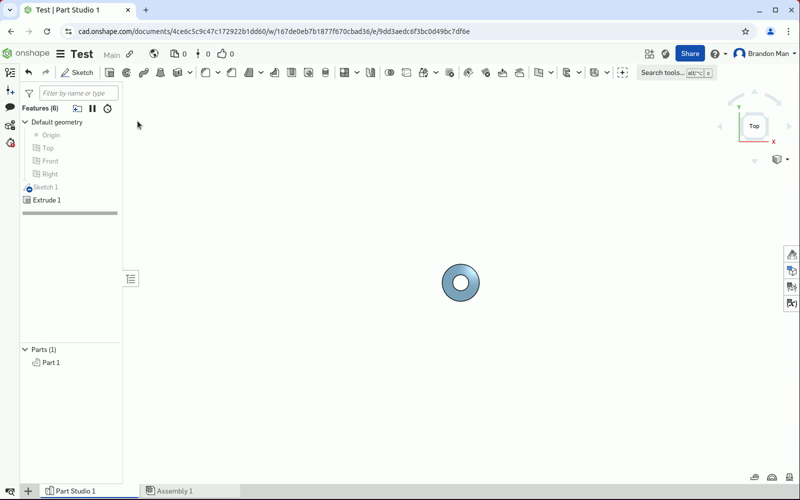
key(shift+h)
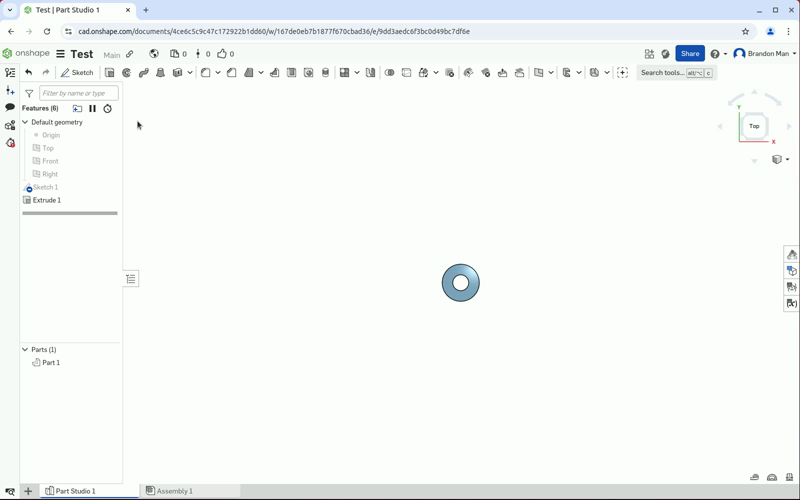
mouse_move(73, 189)
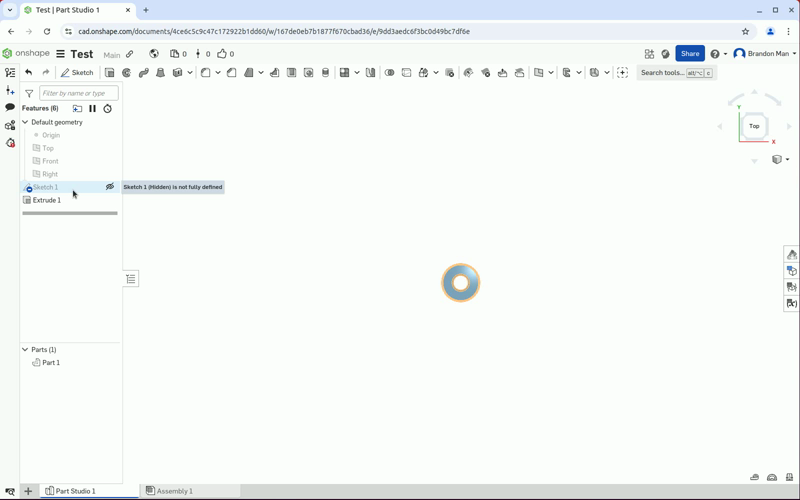
click(73, 189)
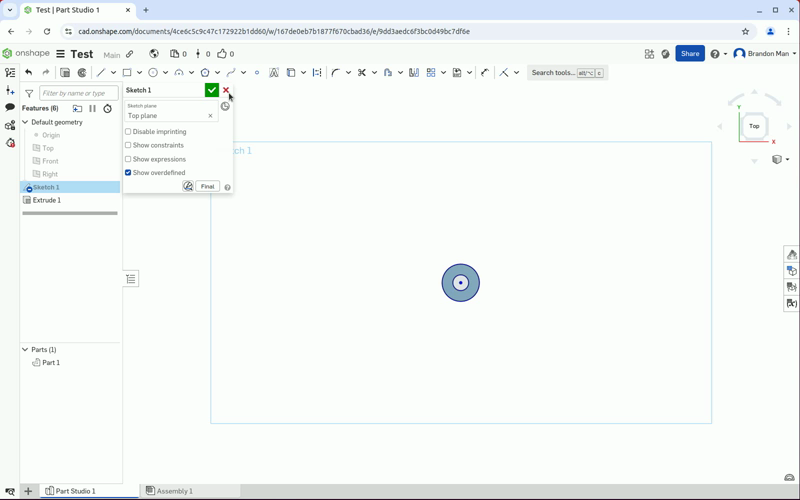
mouse_move(229, 92)
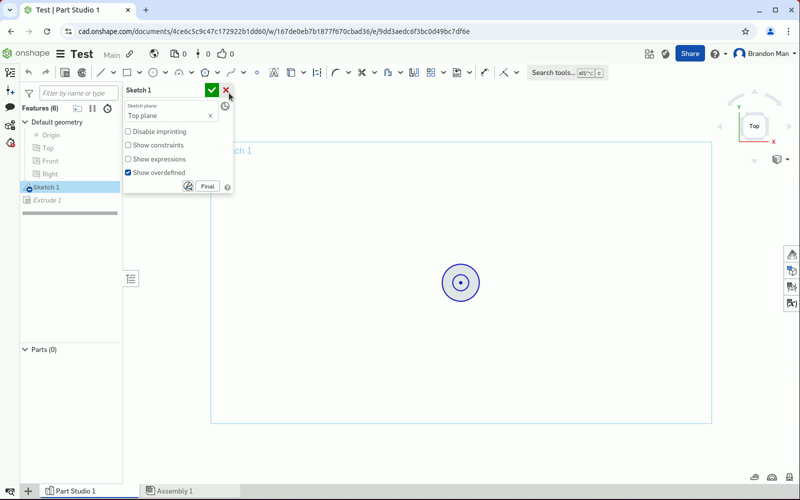
click(229, 92)
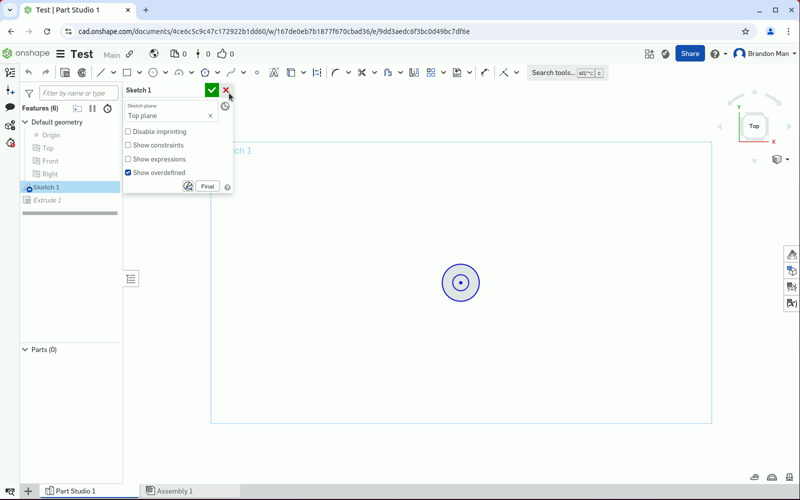
key(shift+s)
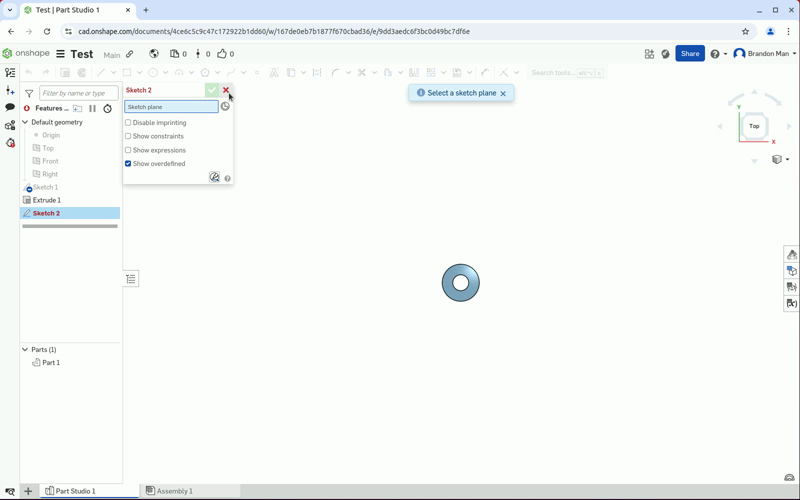
mouse_move(73, 150)
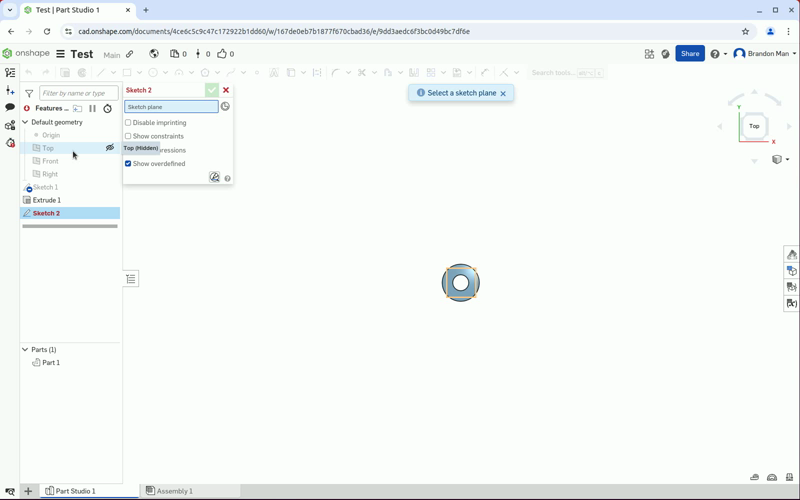
click(73, 150)
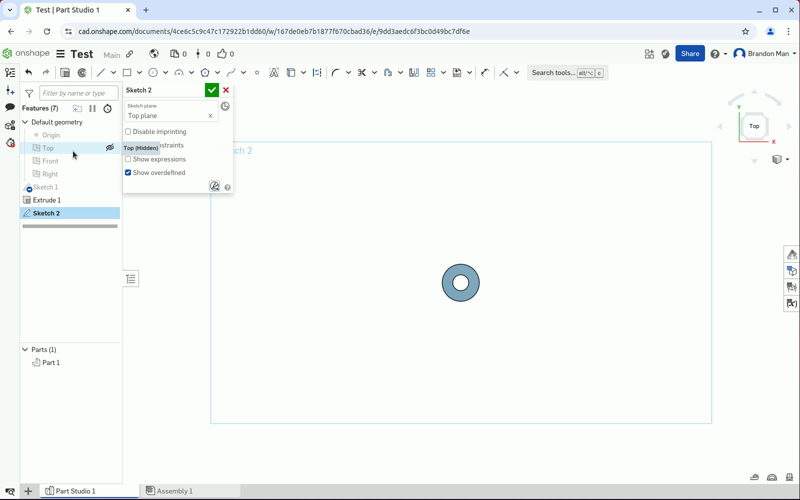
mouse_move(73, 352)
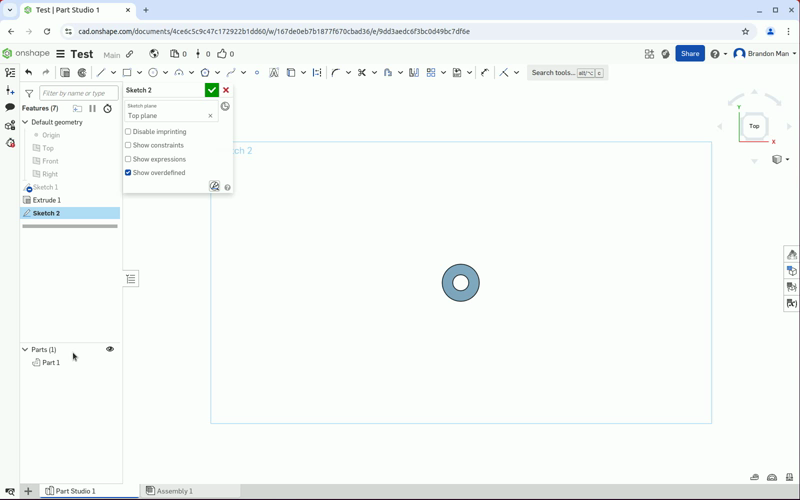
key(y)
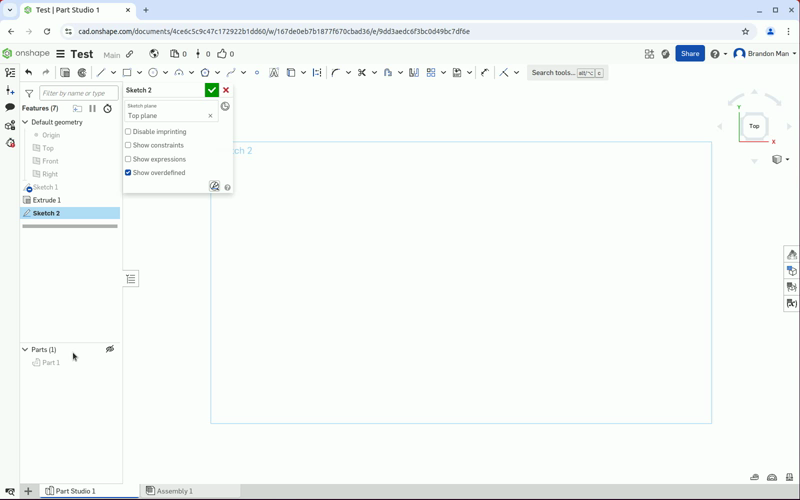
key(c)
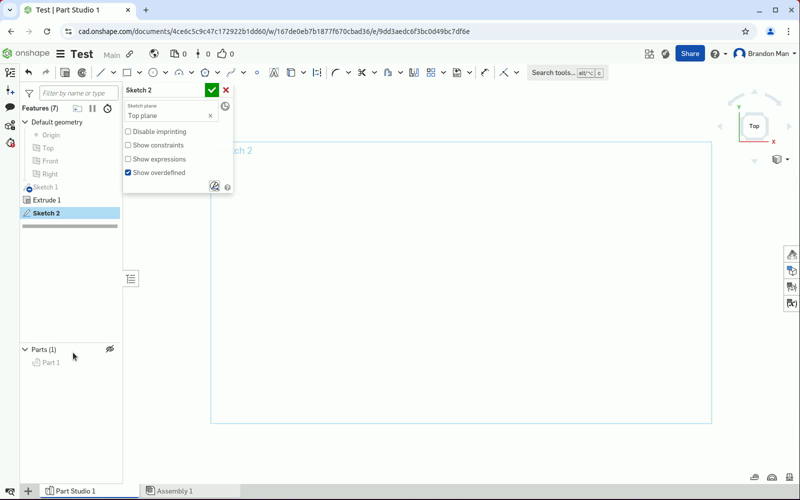
key_down(shift)
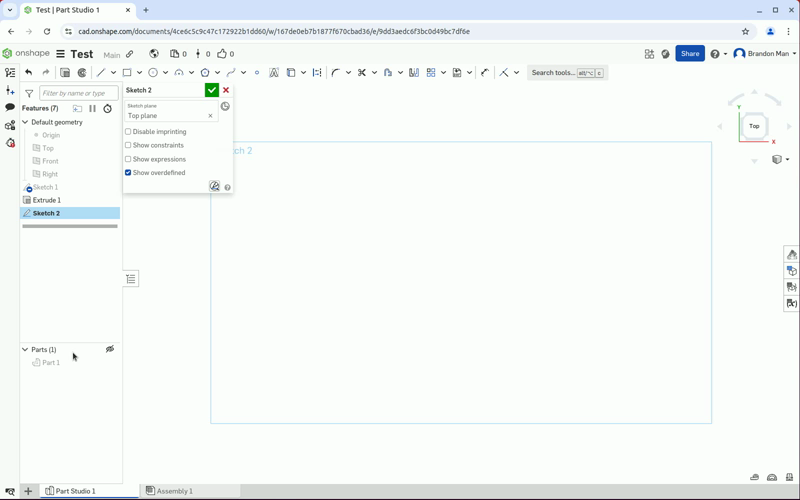
mouse_move(556, 192)
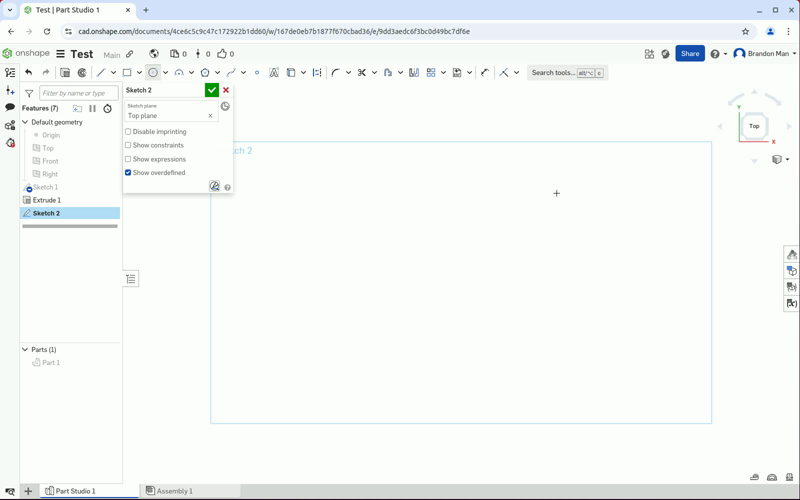
click(556, 192)
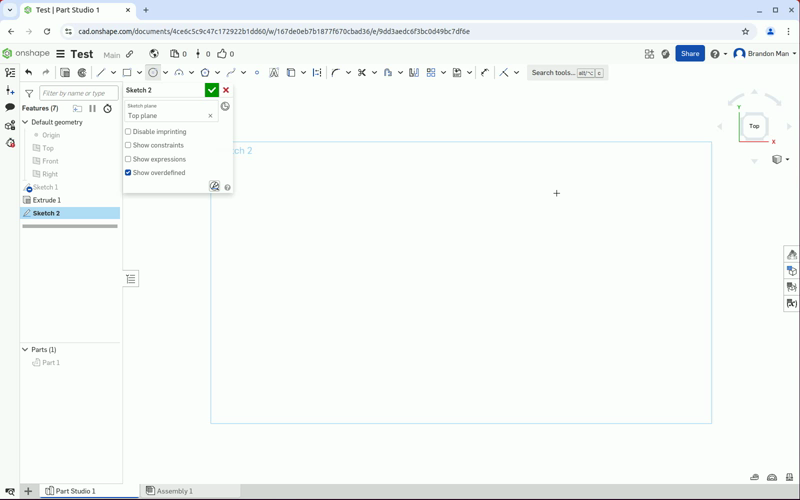
key_up(shift)
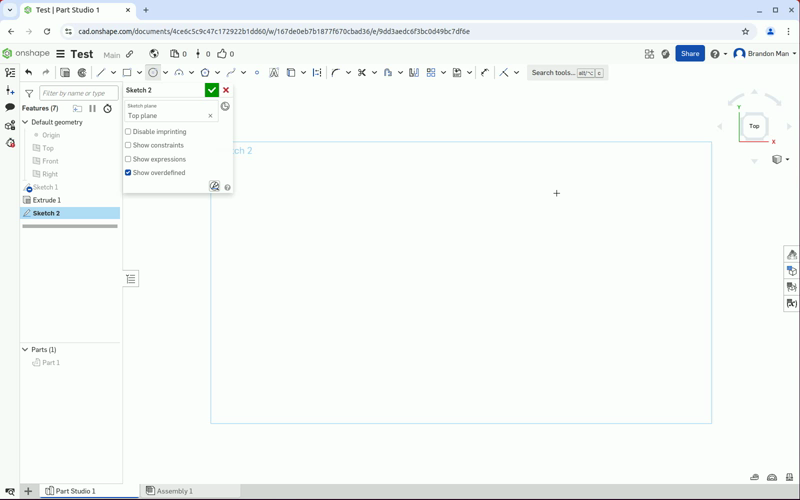
mouse_move(574, 192)
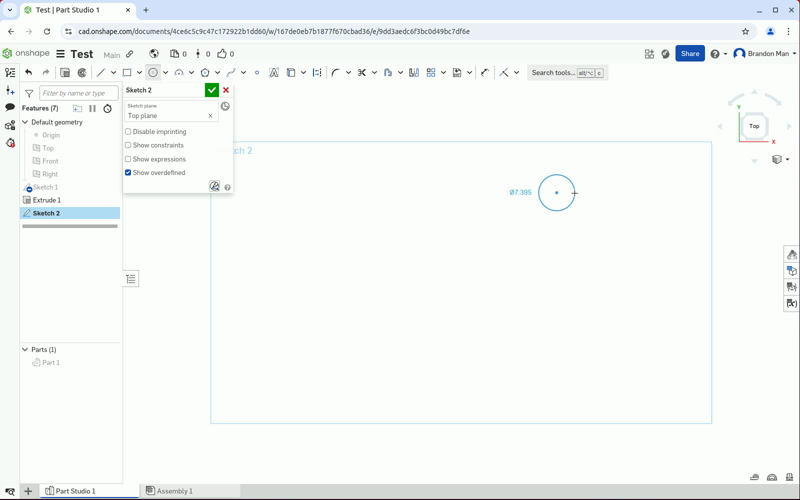
click(574, 192)
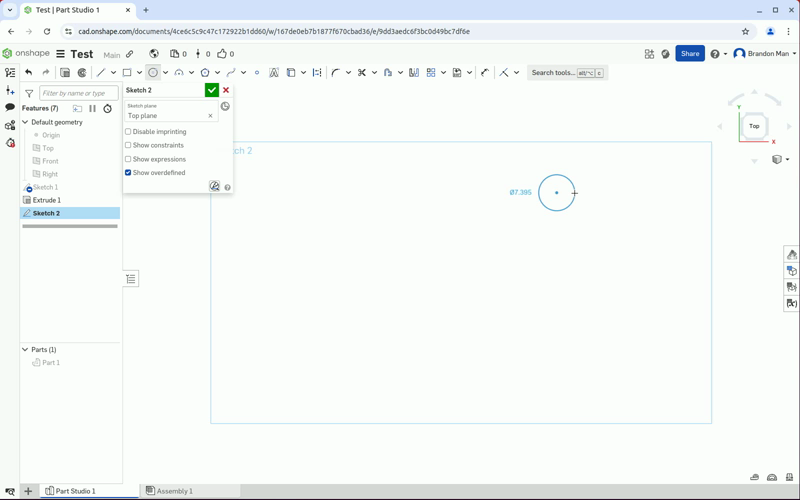
key(esc)
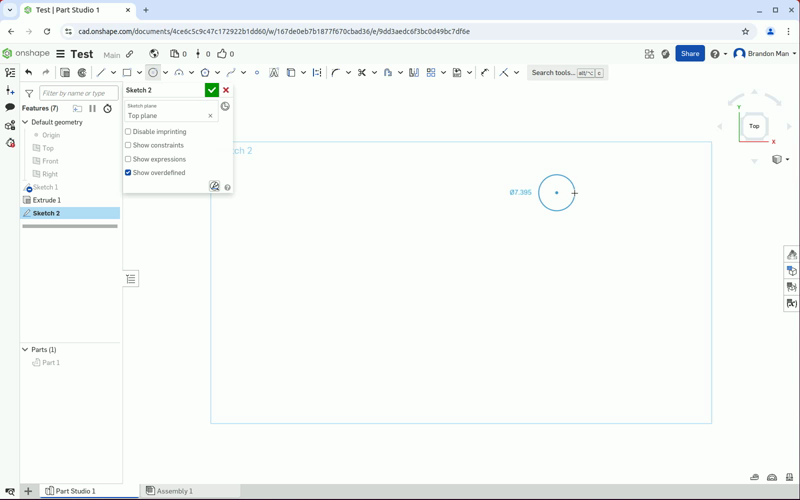
key(c)
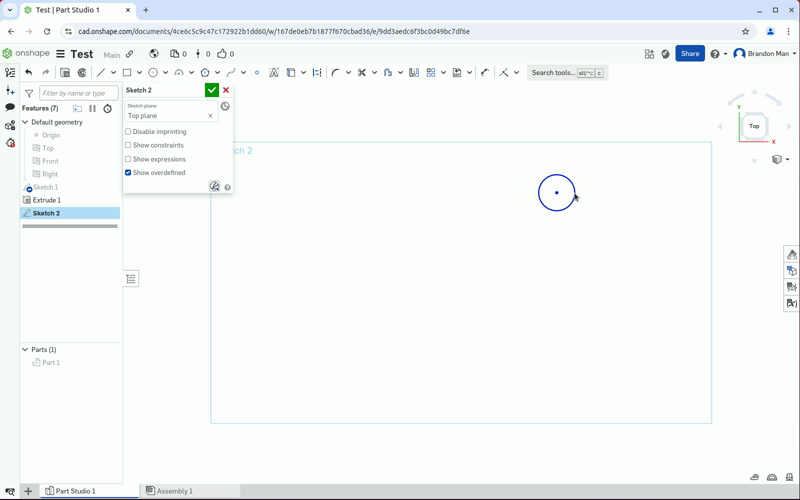
key_down(shift)
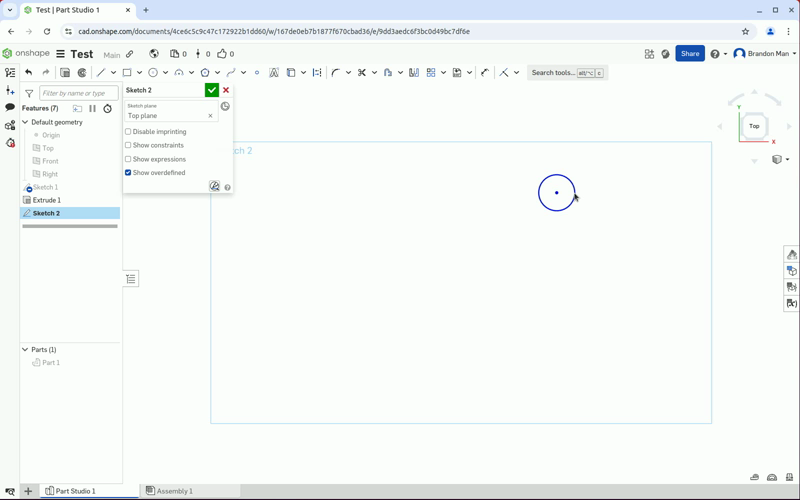
mouse_move(556, 192)
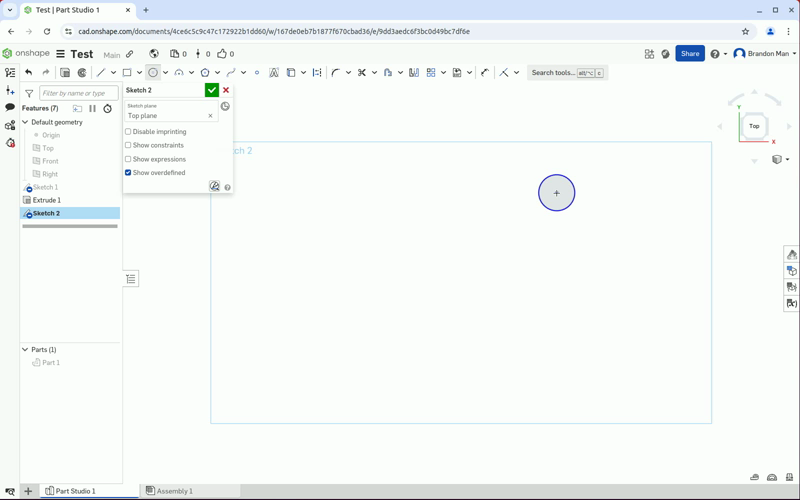
click(556, 192)
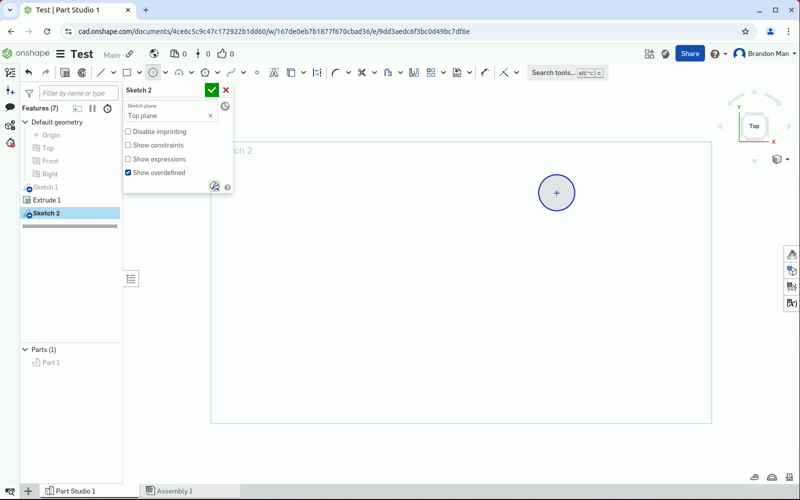
key_up(shift)
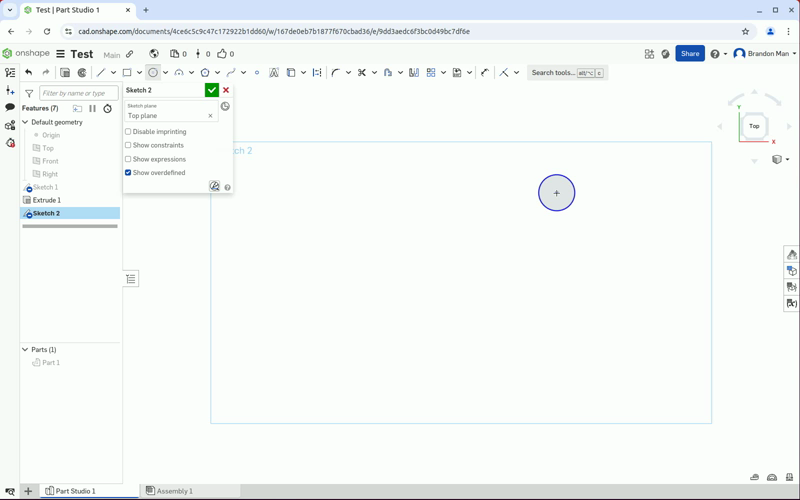
mouse_move(562, 192)
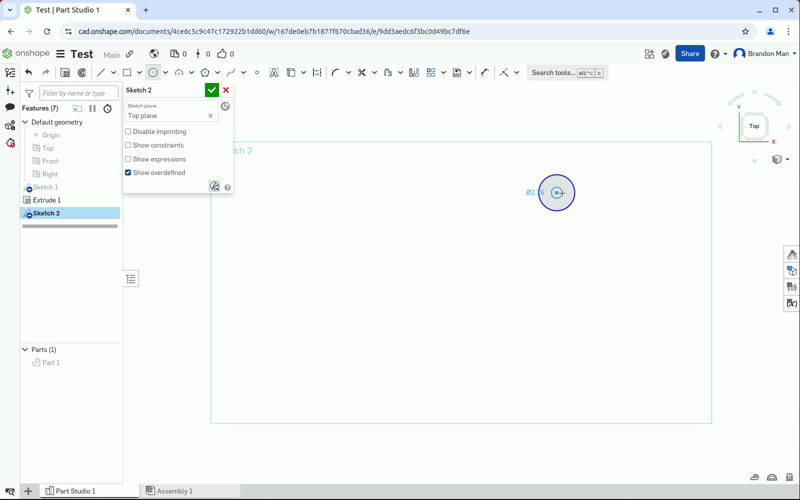
click(562, 192)
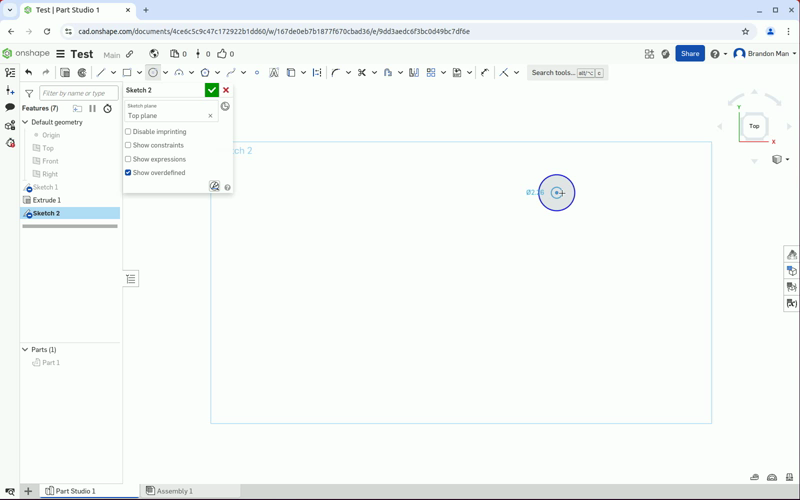
key(esc)
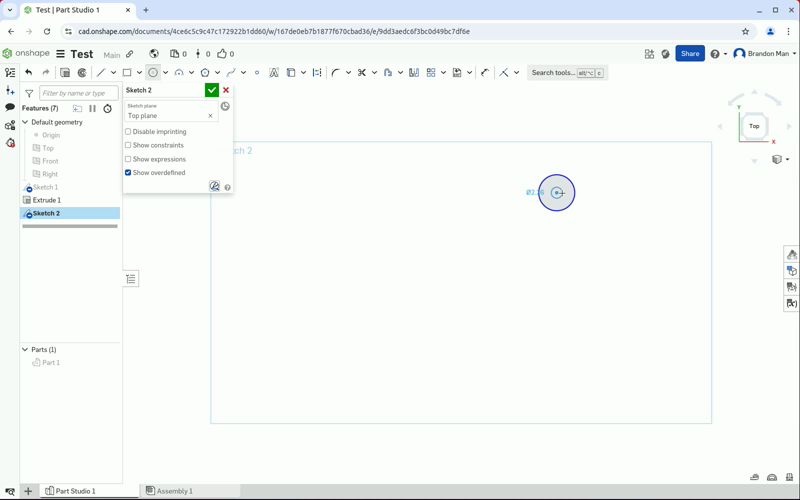
mouse_move(547, 195)
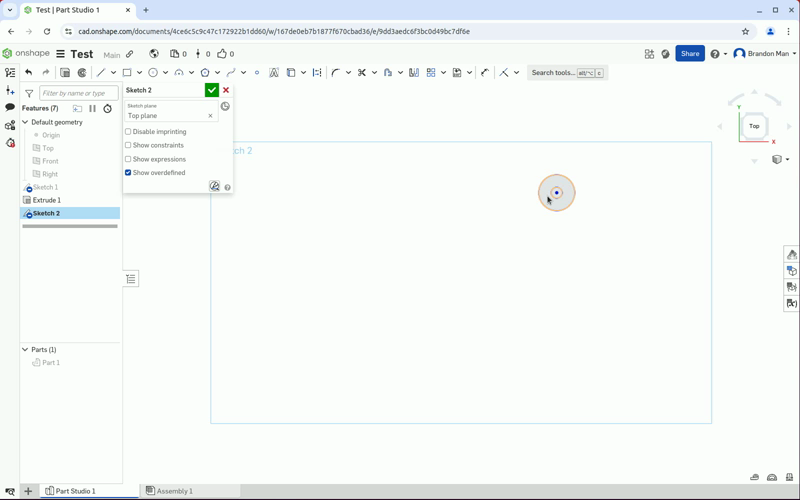
scroll(6)
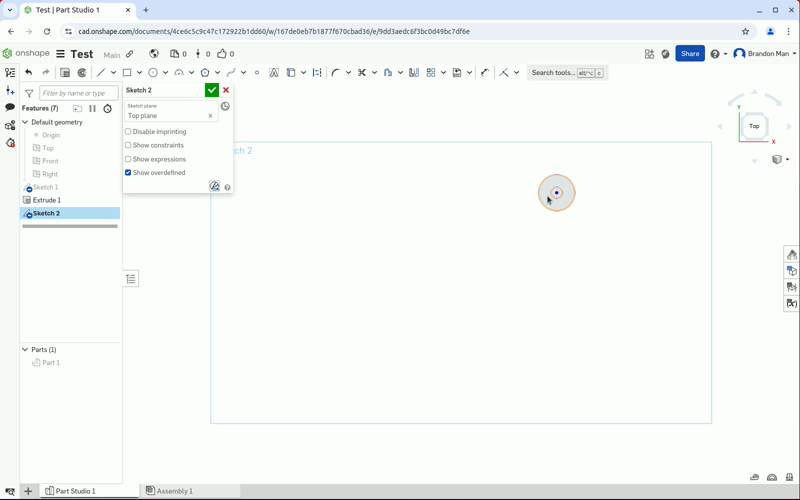
scroll(6)
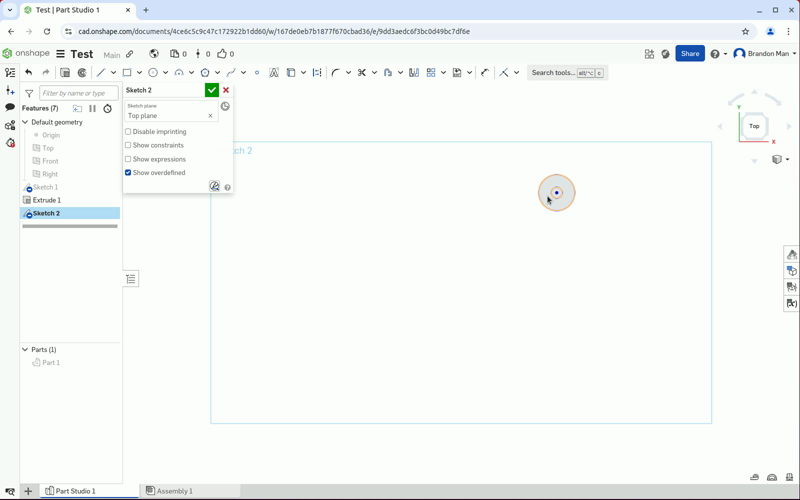
scroll(6)
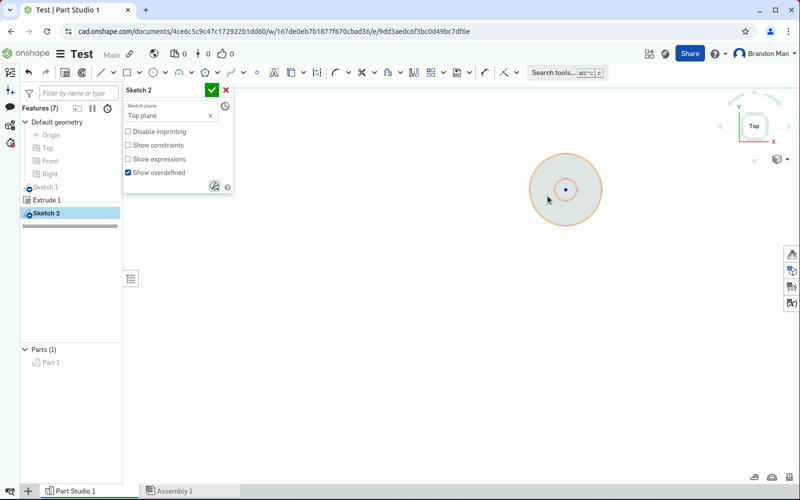
scroll(6)
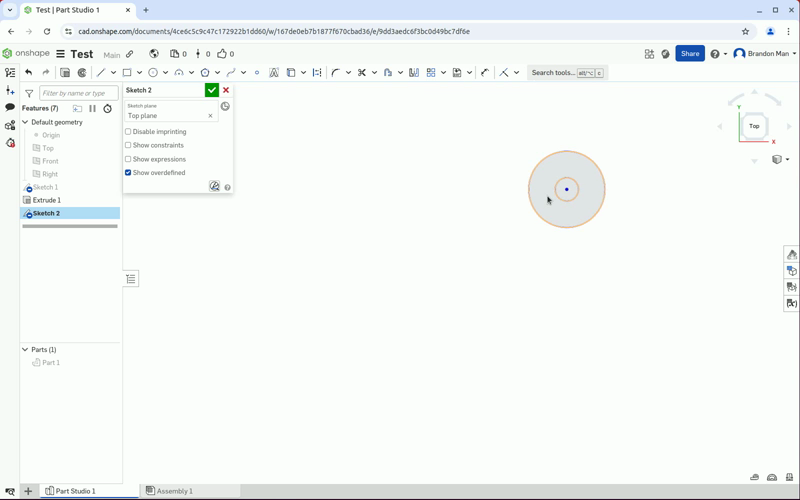
scroll(6)
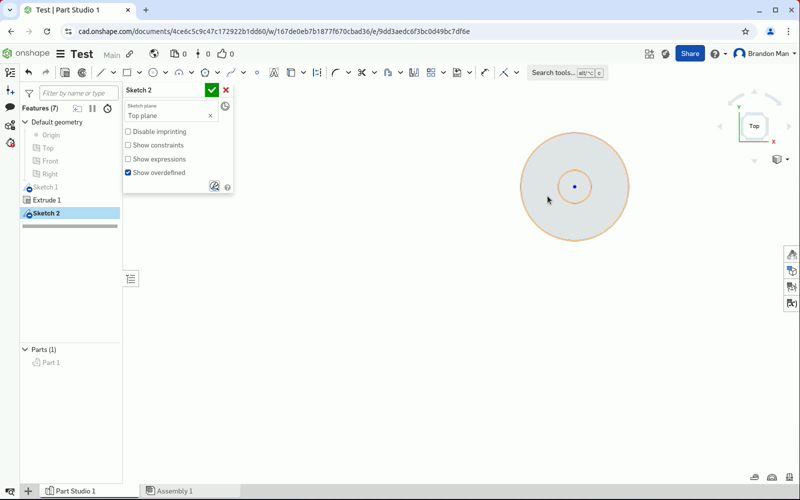
scroll(6)
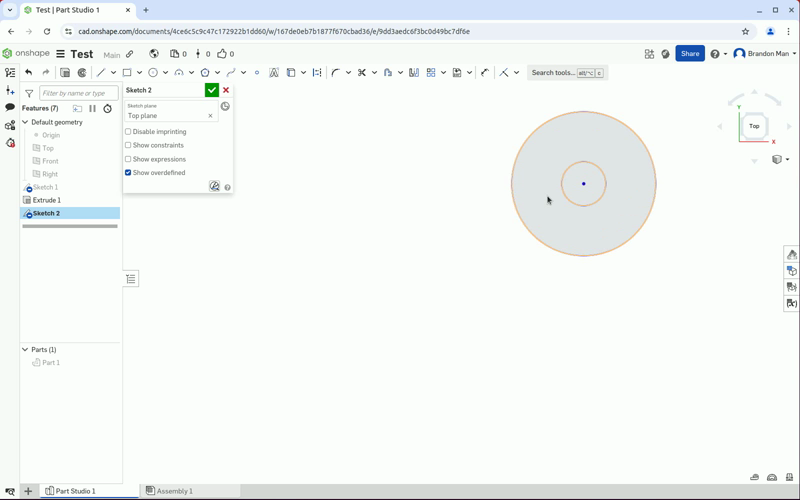
scroll(6)
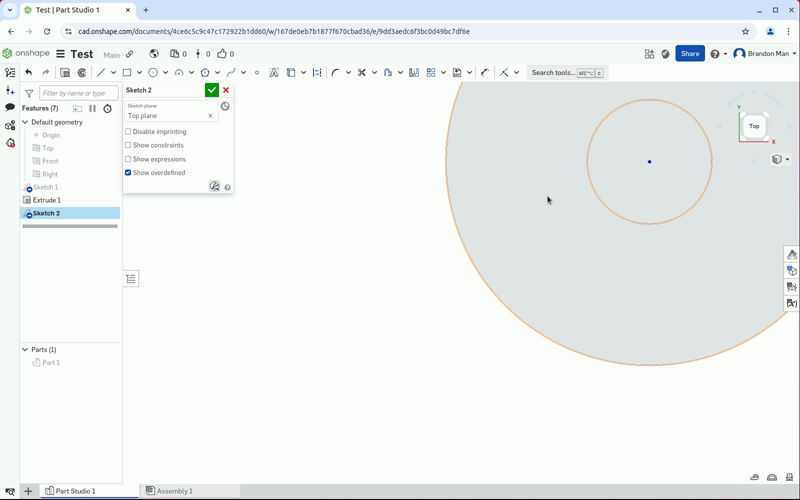
click(547, 195)
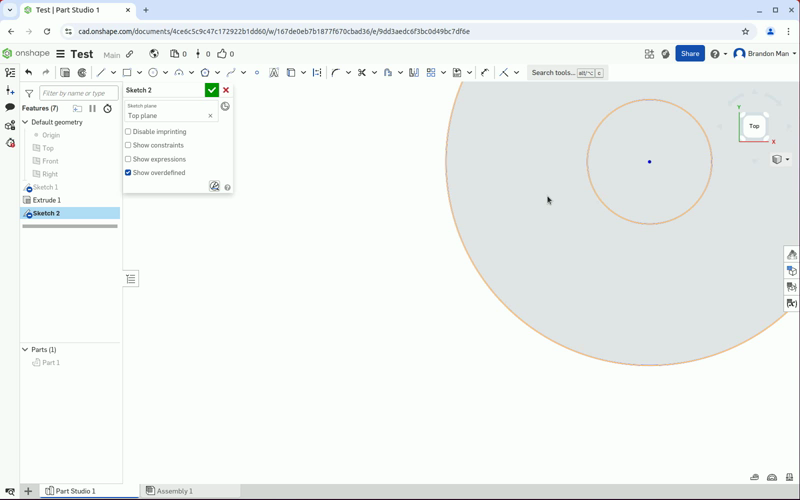
scroll(-6)
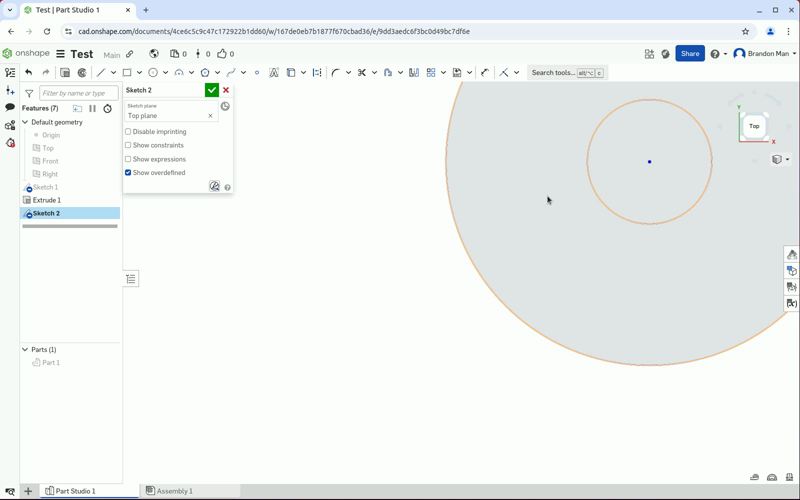
scroll(-6)
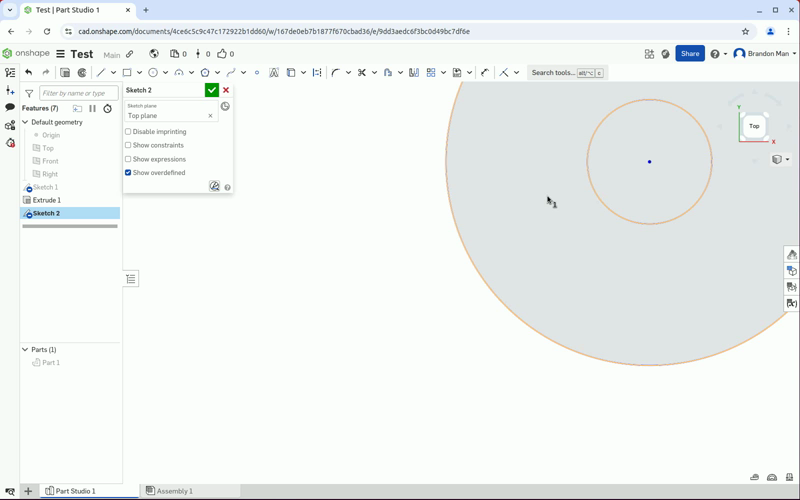
scroll(-6)
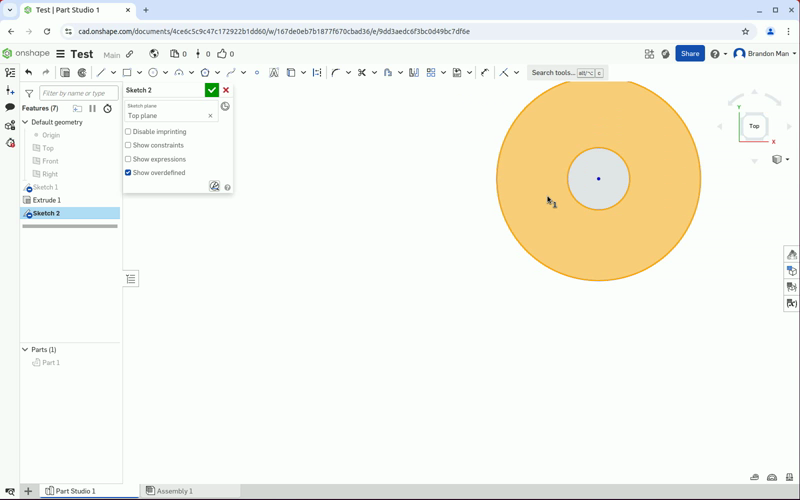
scroll(-6)
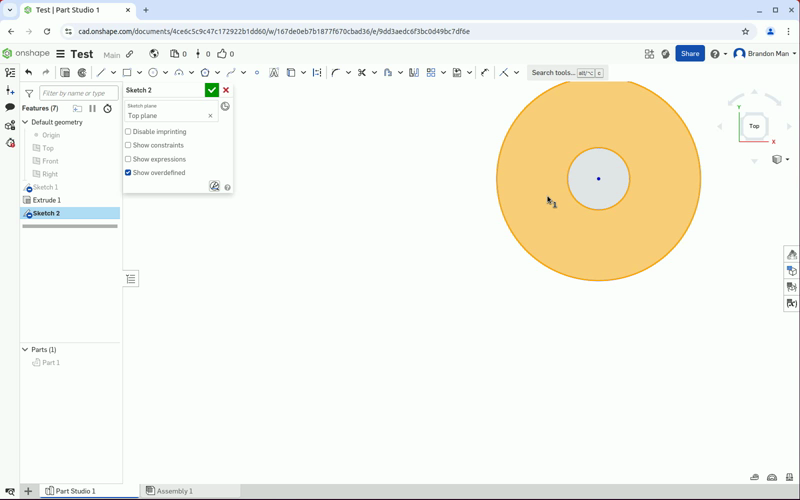
scroll(-6)
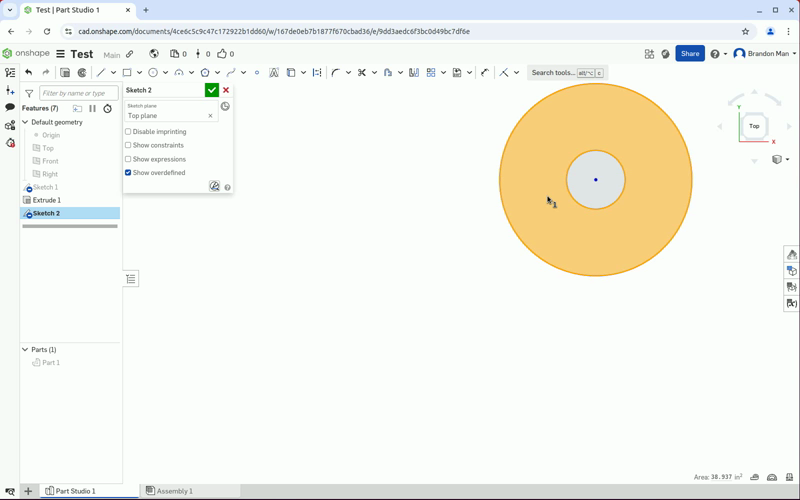
scroll(-6)
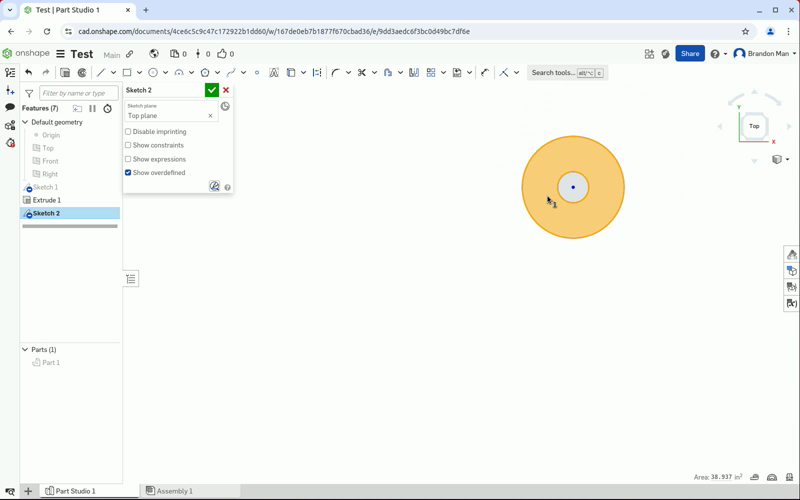
scroll(-6)
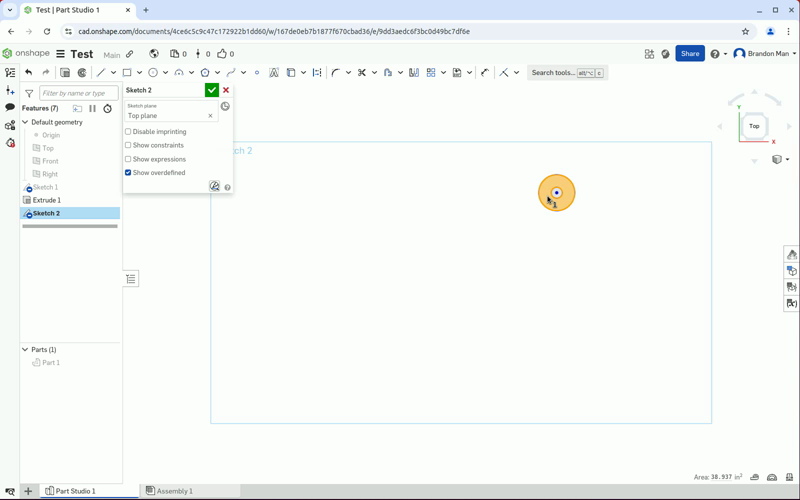
mouse_move(73, 352)
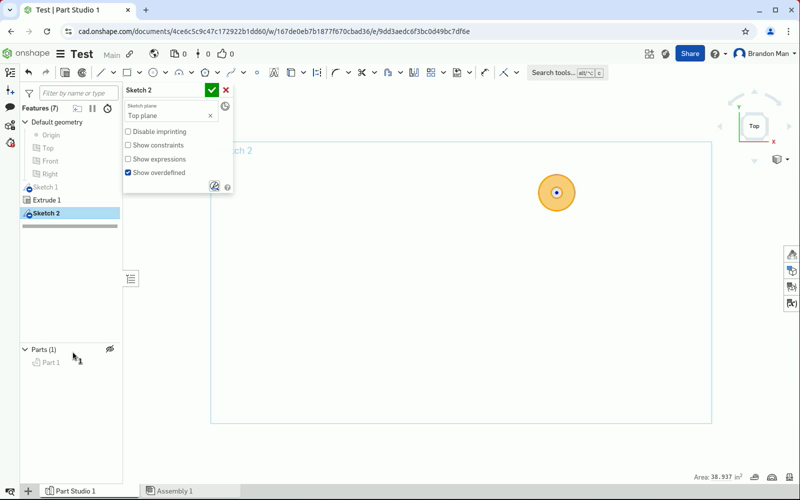
key(shift+y)
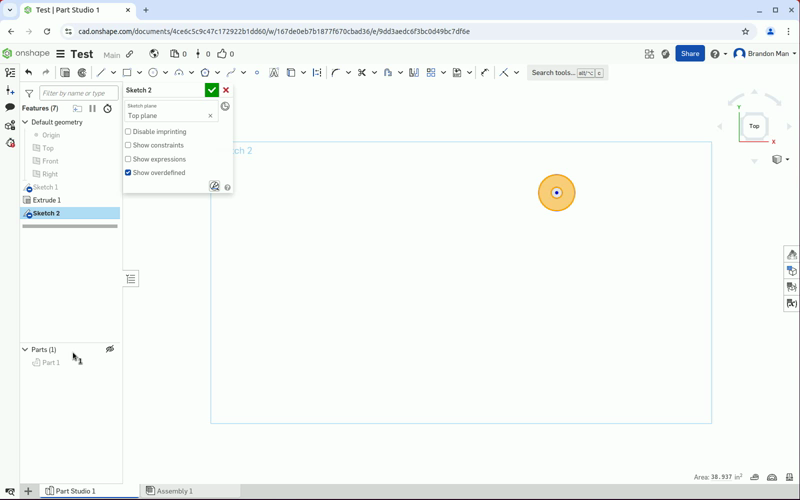
key(shift+e)
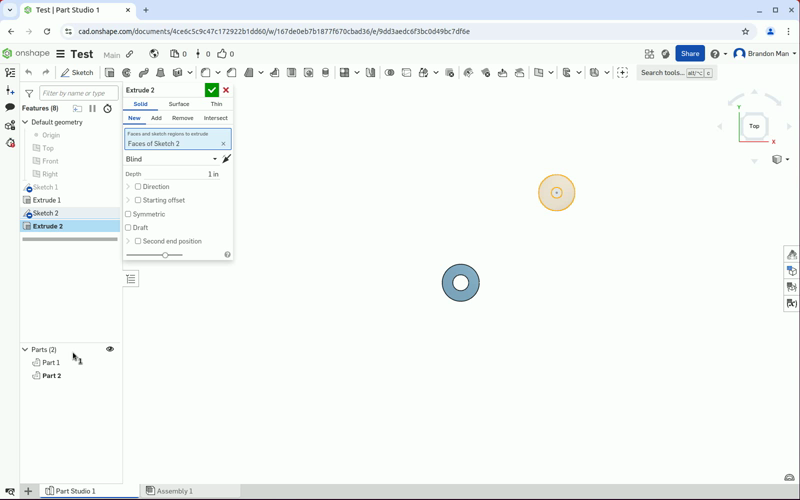
mouse_move(143, 106)
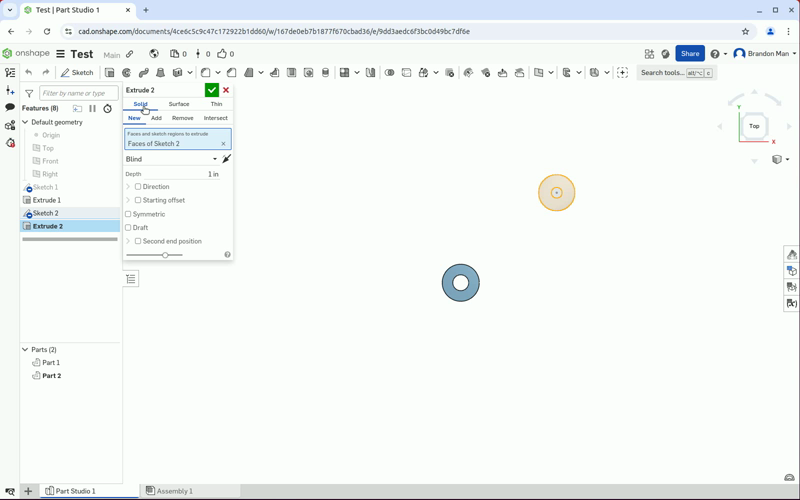
click(143, 106)
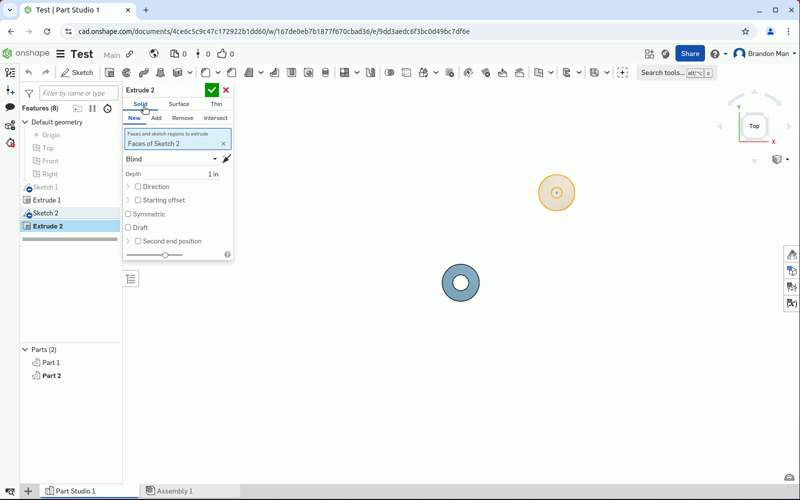
mouse_move(137, 120)
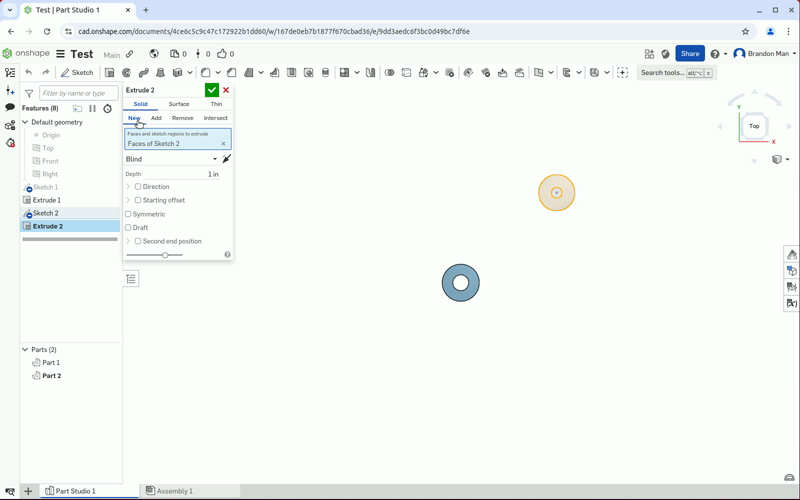
click(137, 120)
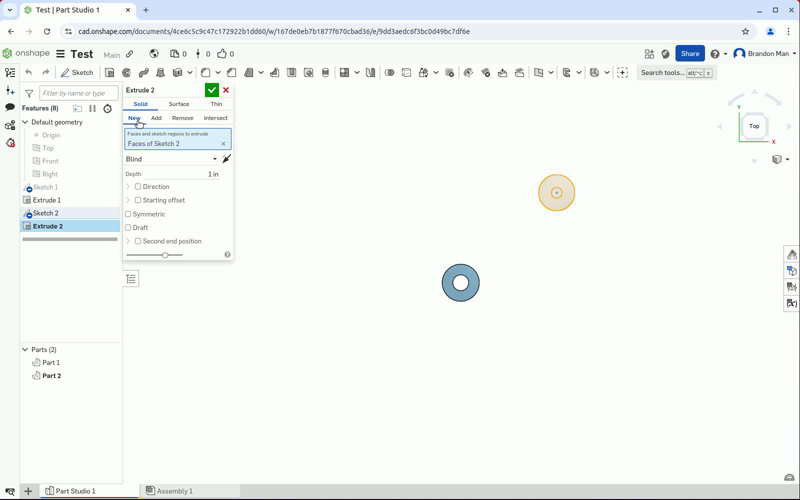
key(tab, 4)
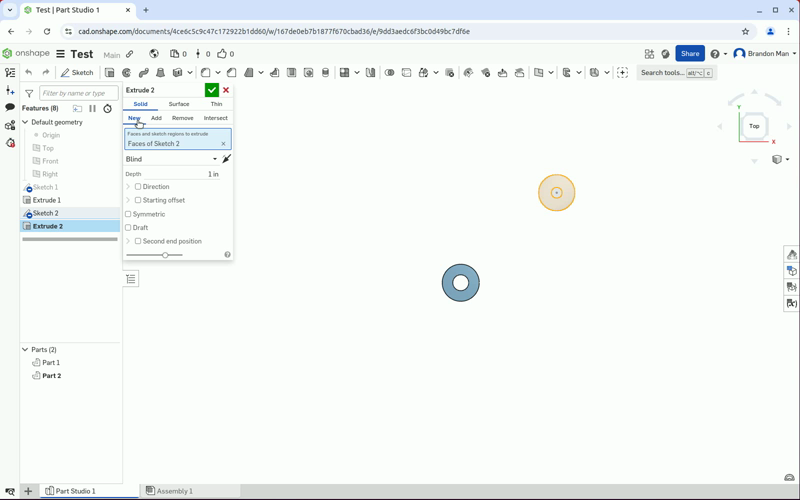
text(2.648)
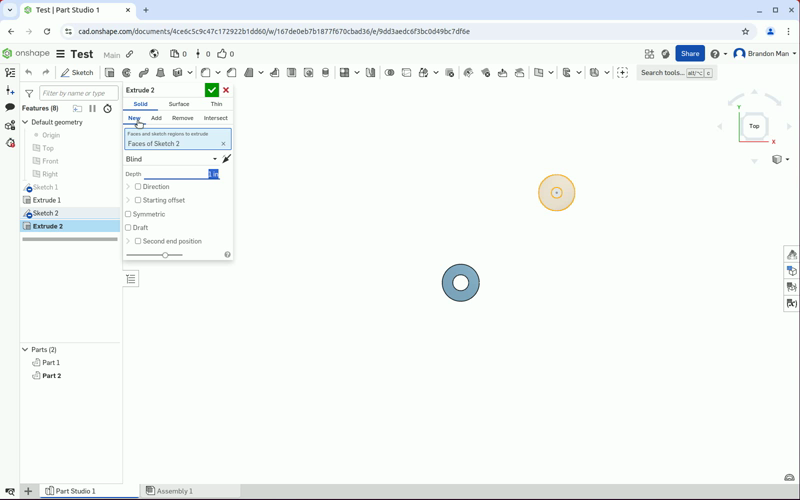
key(enter)
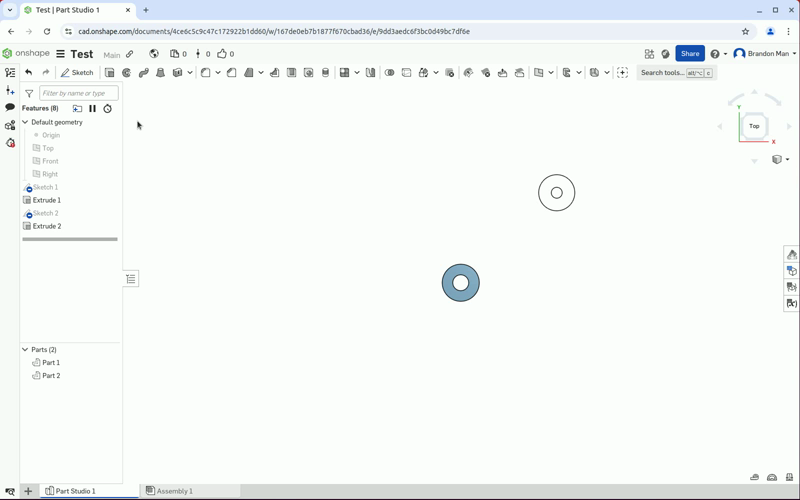
key(shift+h)
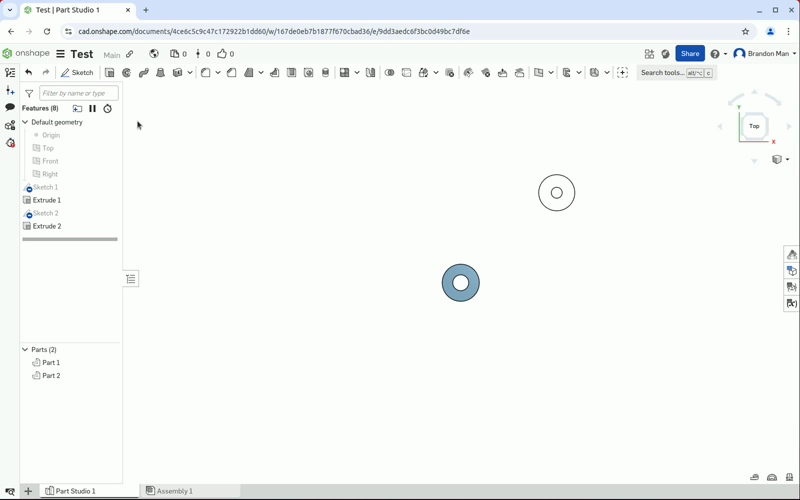
key(shift+h)
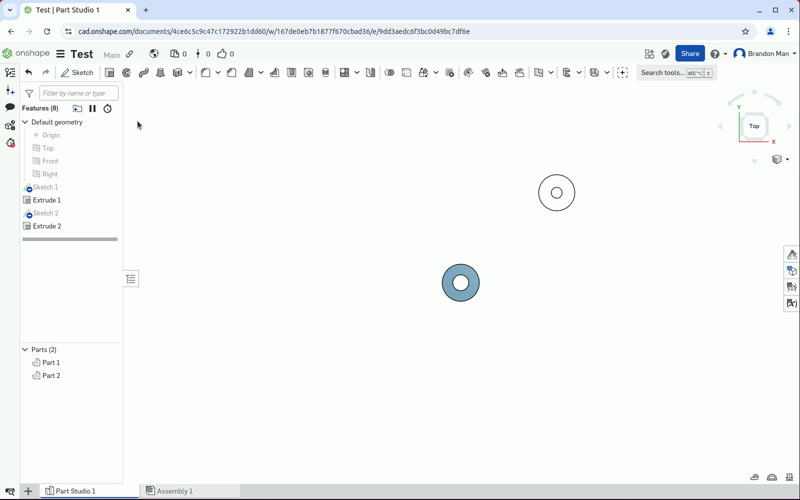
key(shift+7)
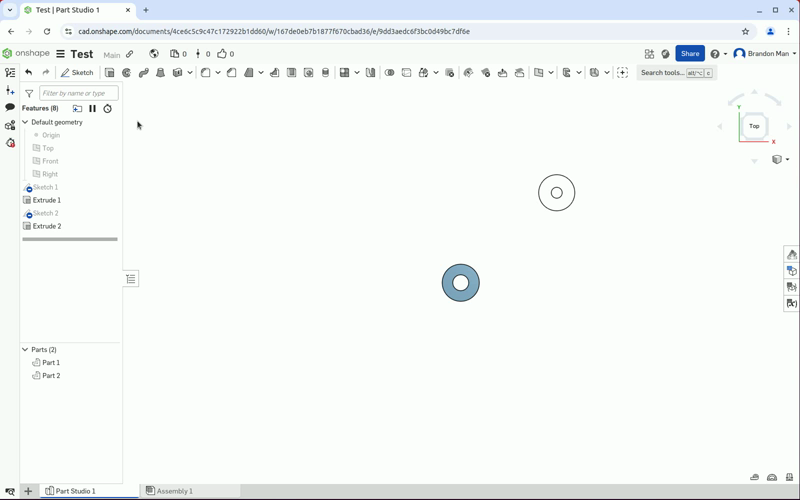
key(up, 3)
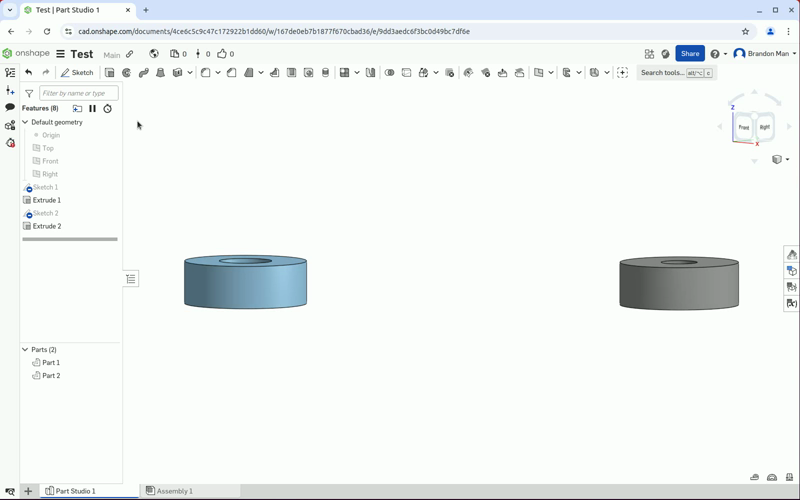
key(left, 3)
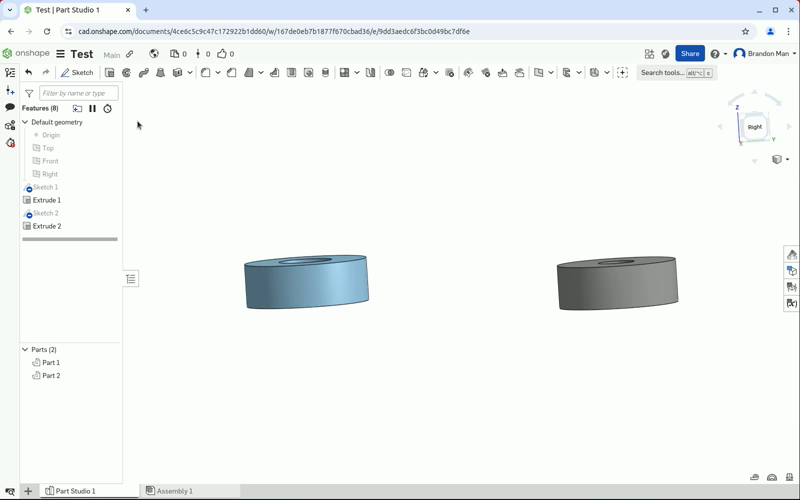
key(right, 3)
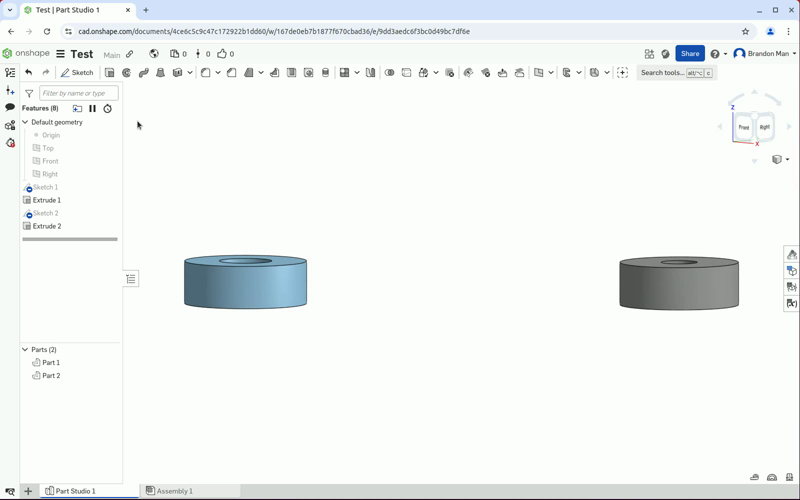
key(down, 3)
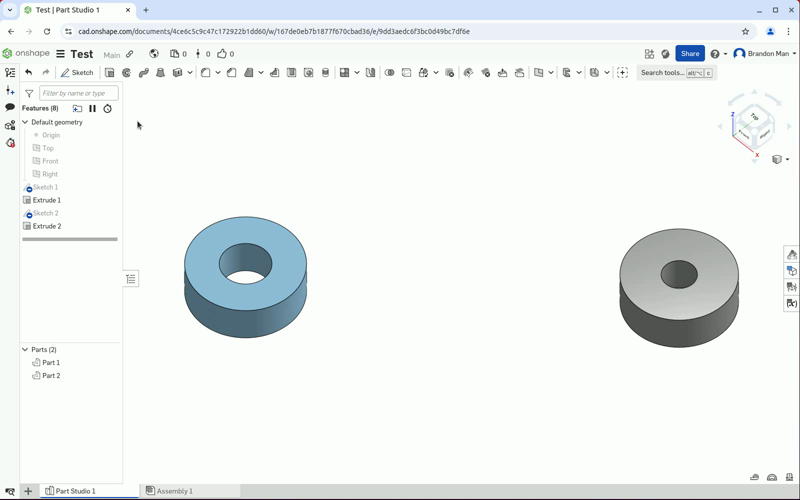
mouse_move(73, 189)
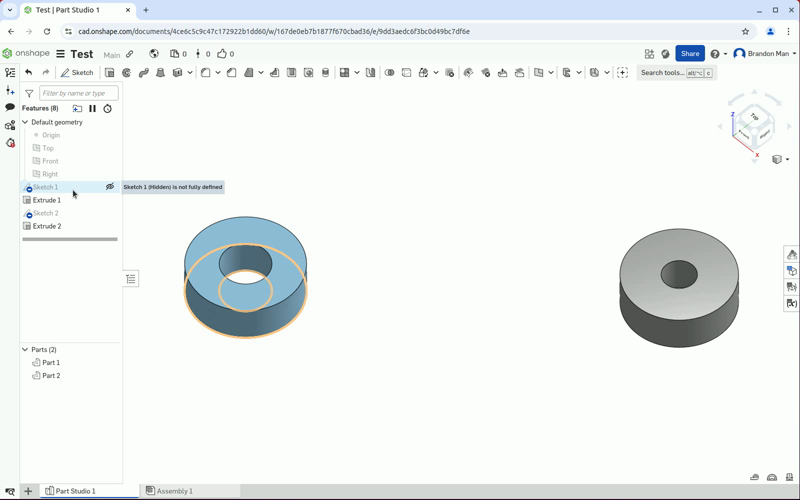
click(73, 189)